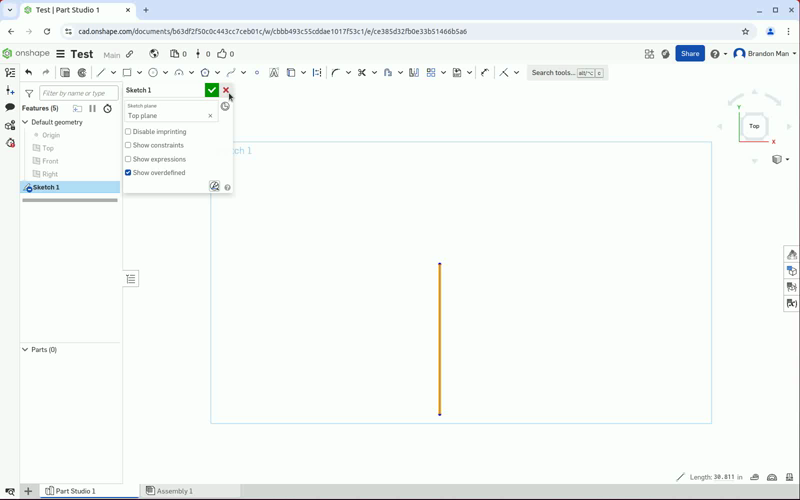
key(shift+h)
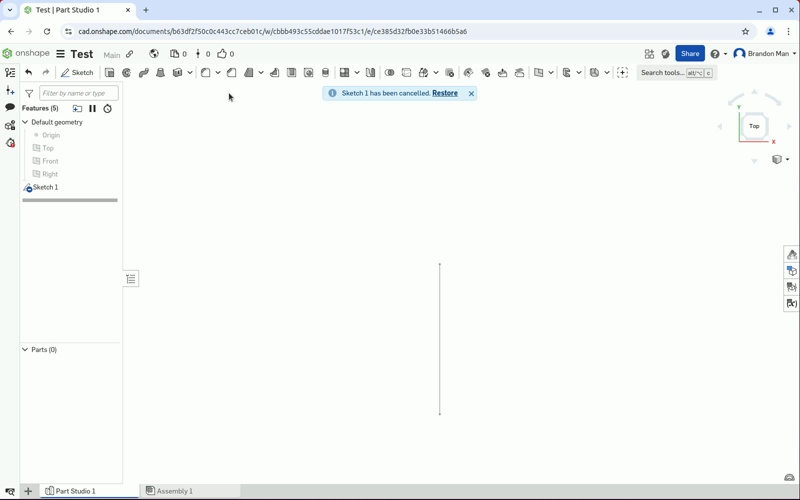
mouse_move(73, 352)
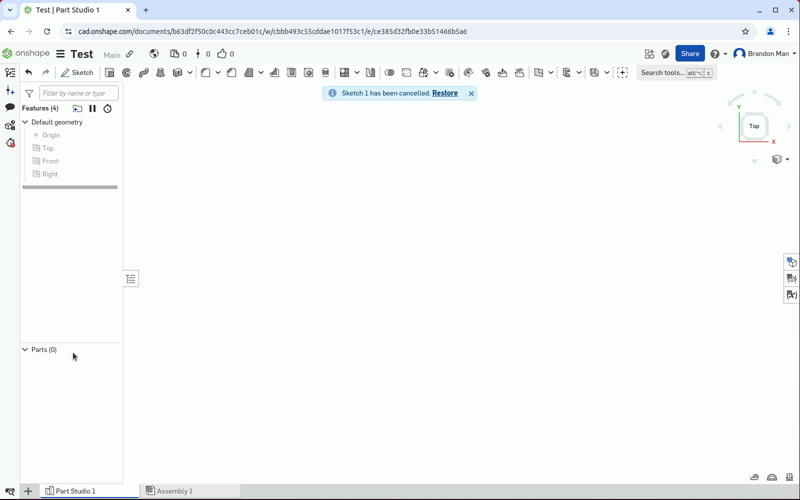
key(y)
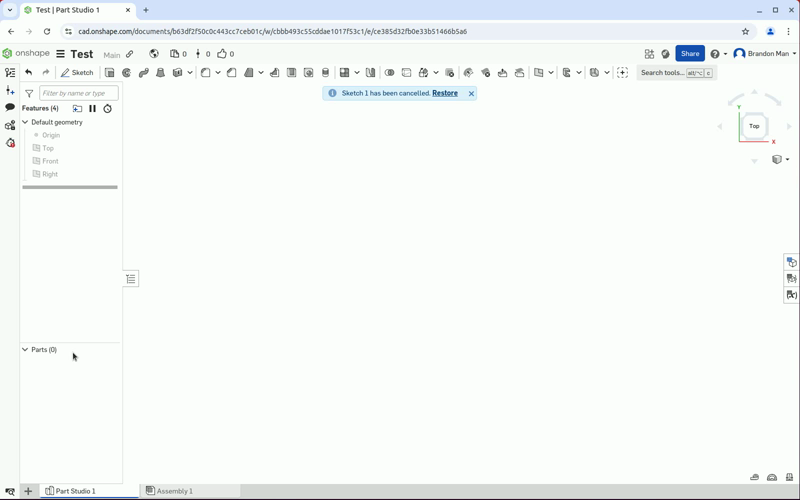
key(shift+p)
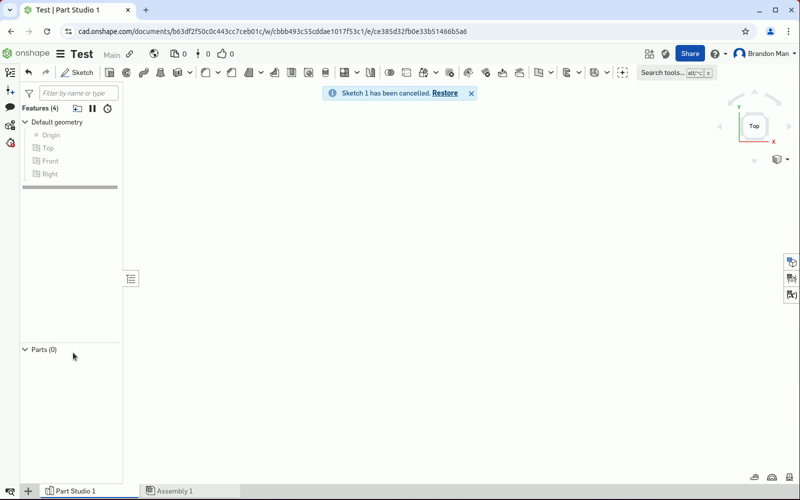
key(space)
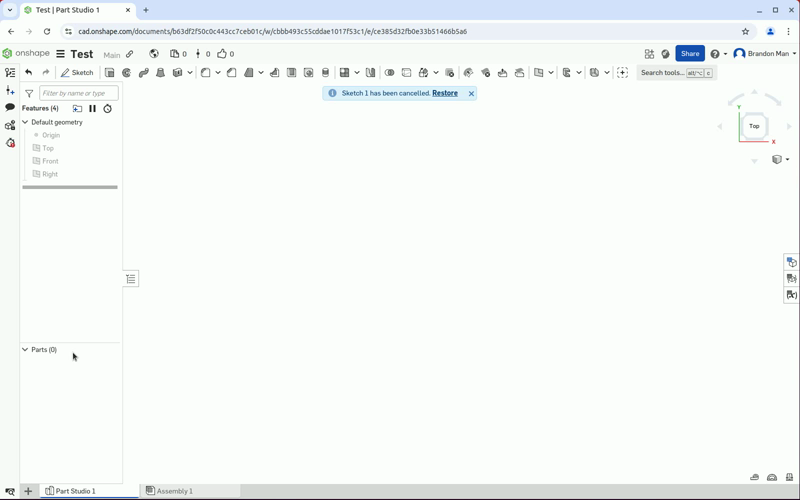
key_down(shift)
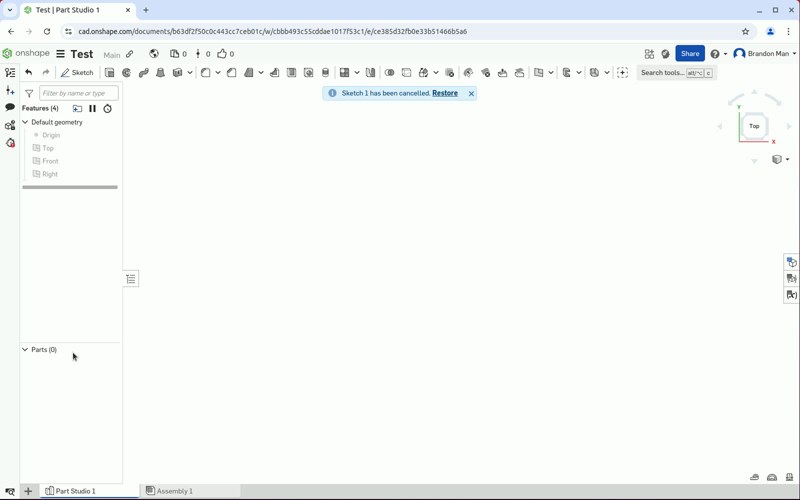
key(up)
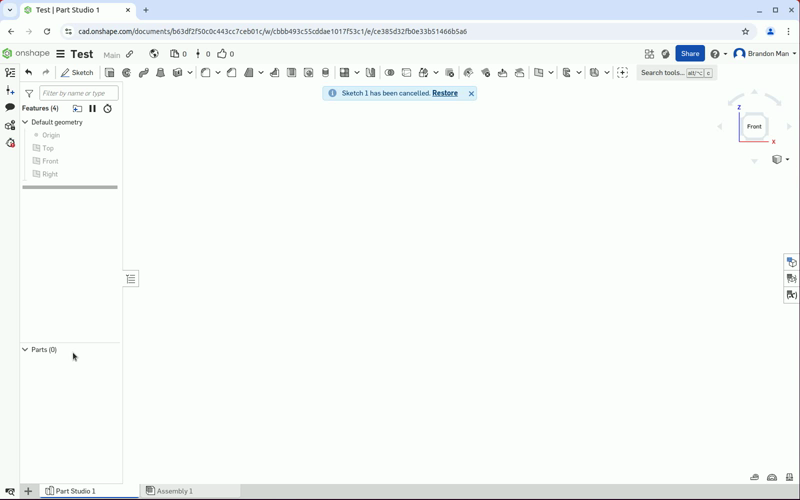
key_up(shift)
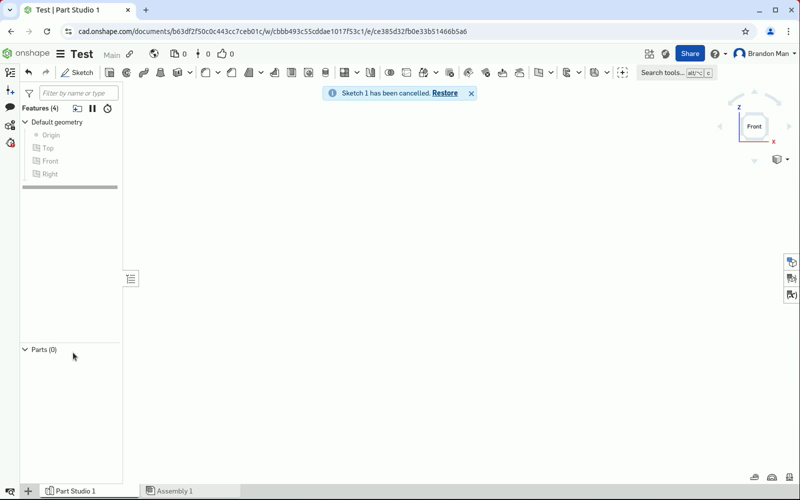
mouse_move(73, 352)
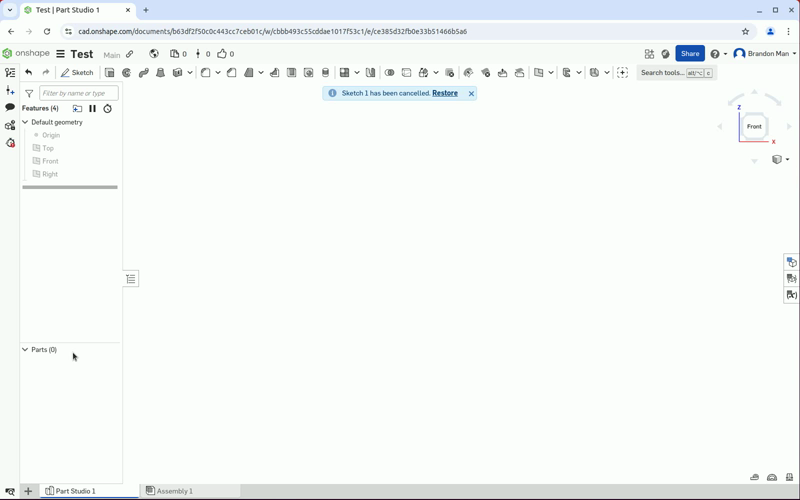
key(shift+y)
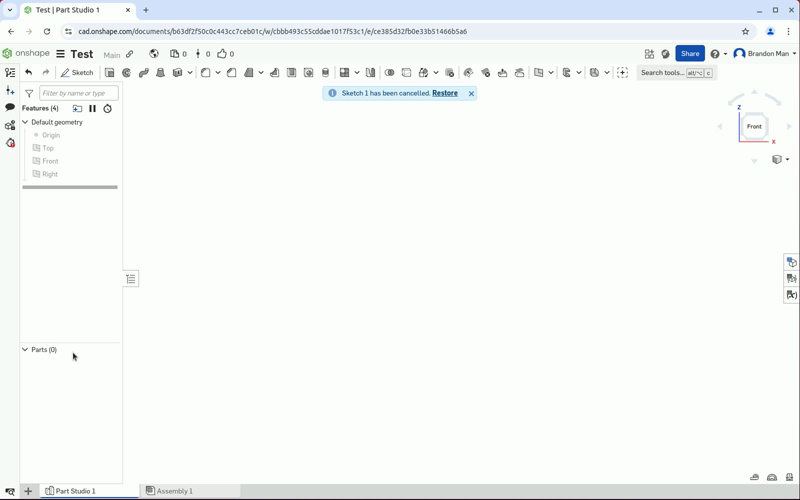
key(shift+s)
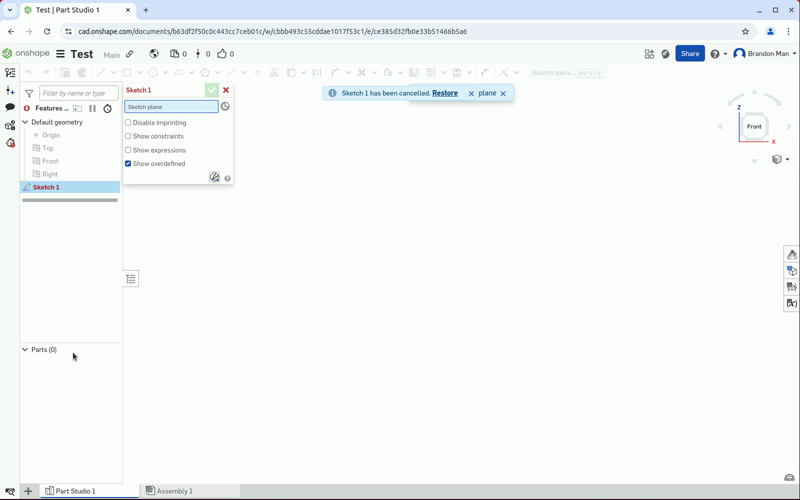
mouse_move(73, 163)
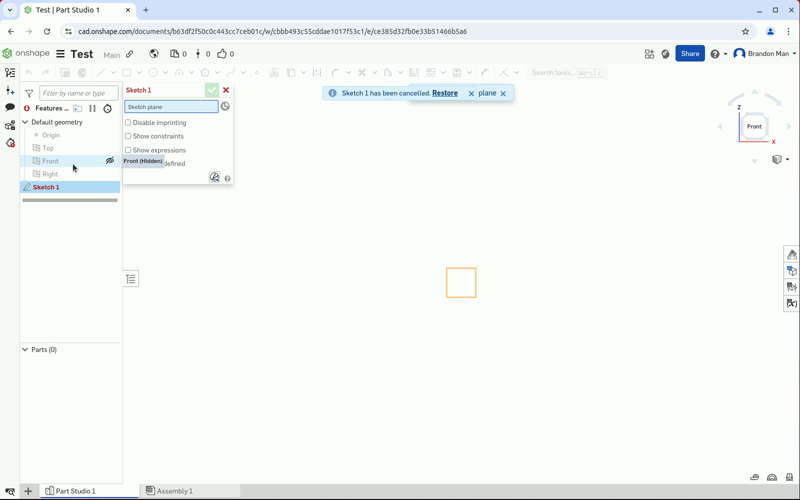
click(73, 163)
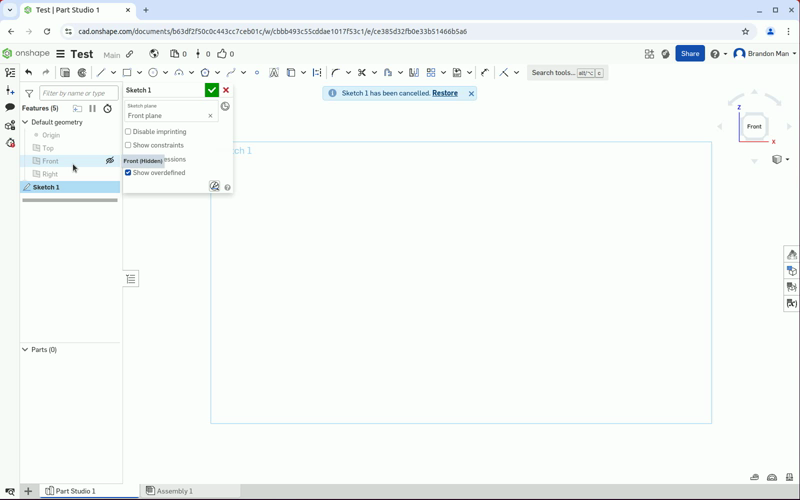
mouse_move(73, 352)
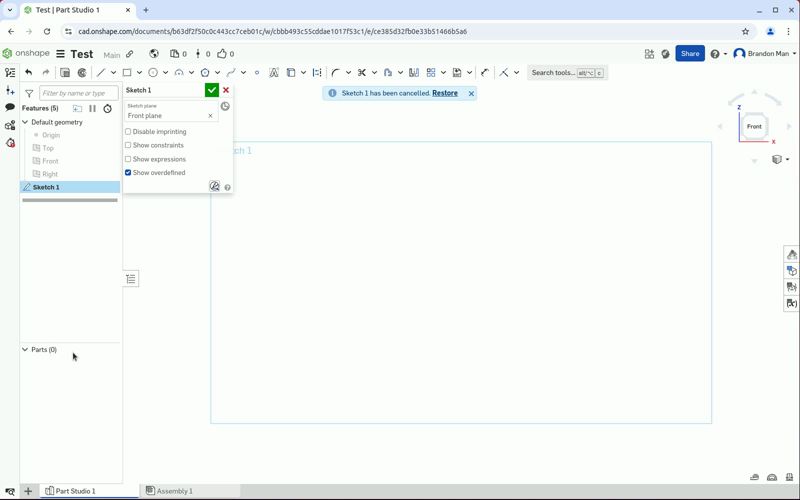
key(y)
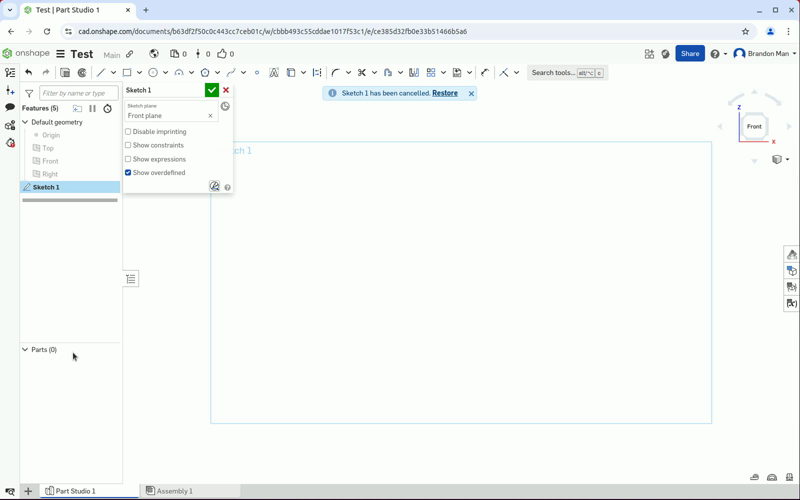
key(l)
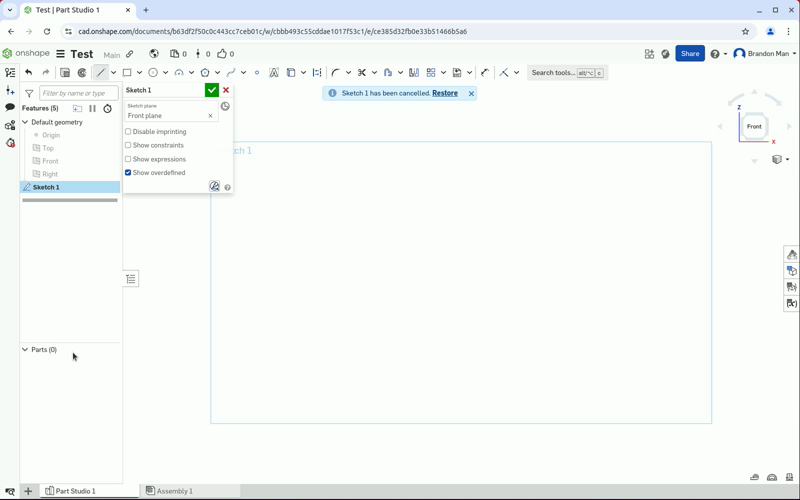
key_down(shift)
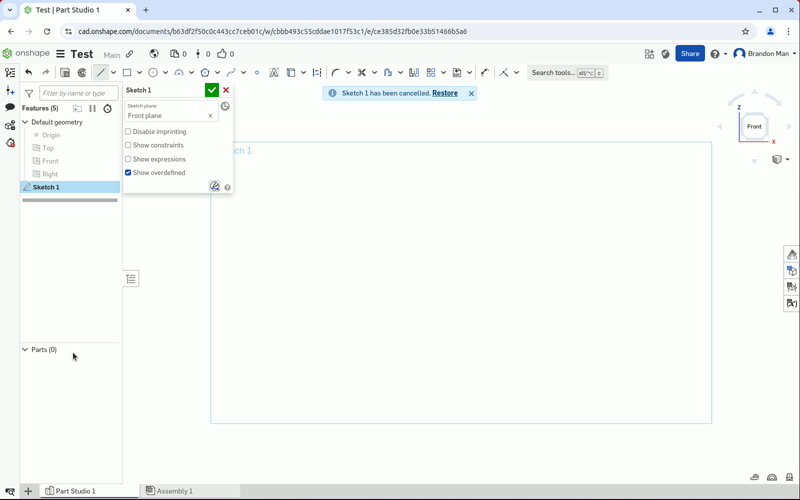
mouse_move(399, 376)
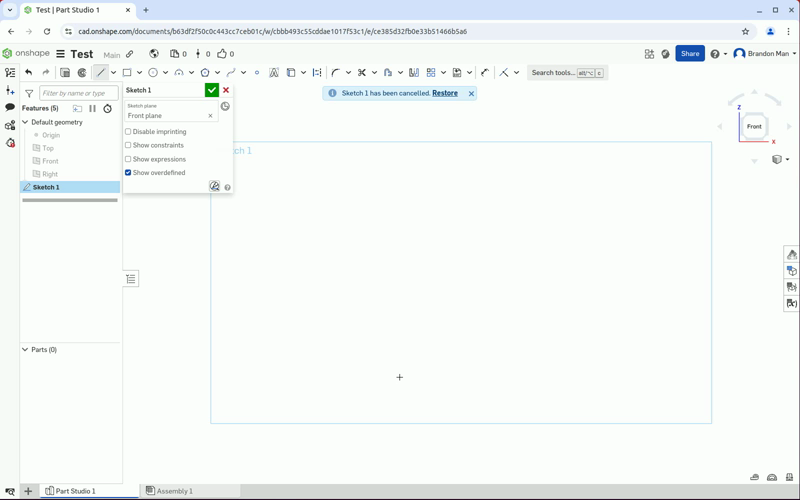
click(399, 376)
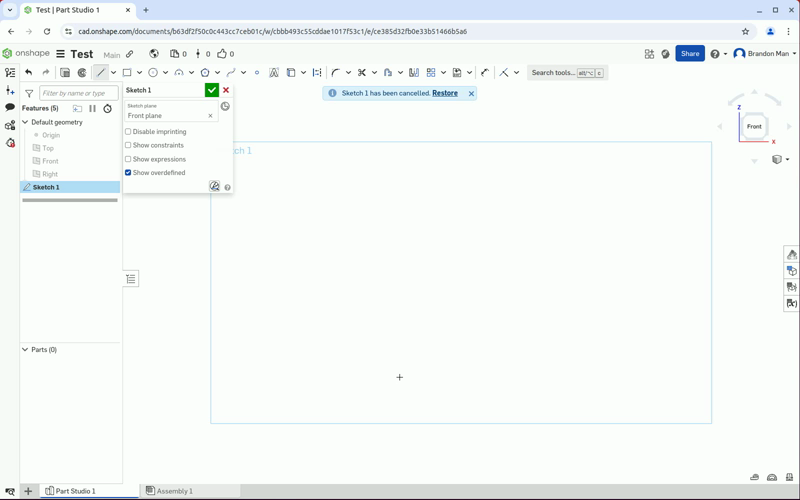
key_up(shift)
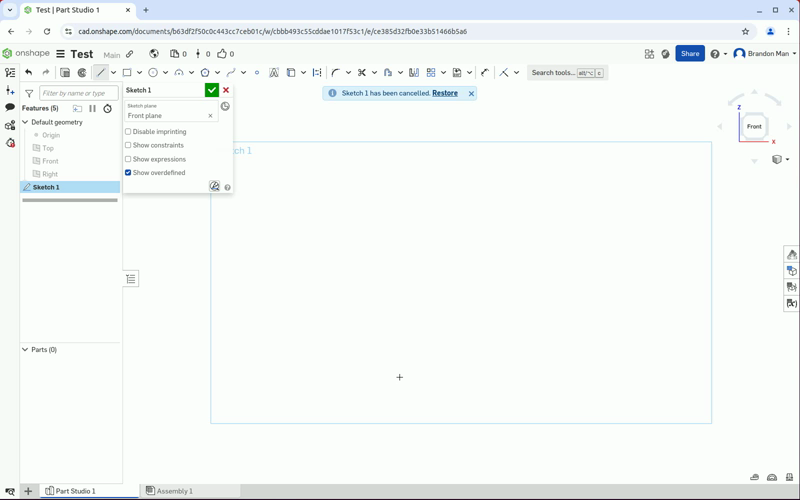
key_down(shift)
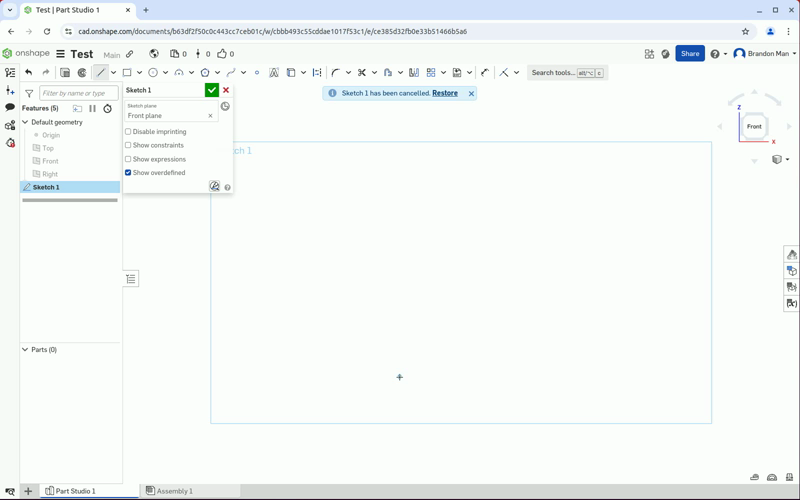
mouse_move(429, 376)
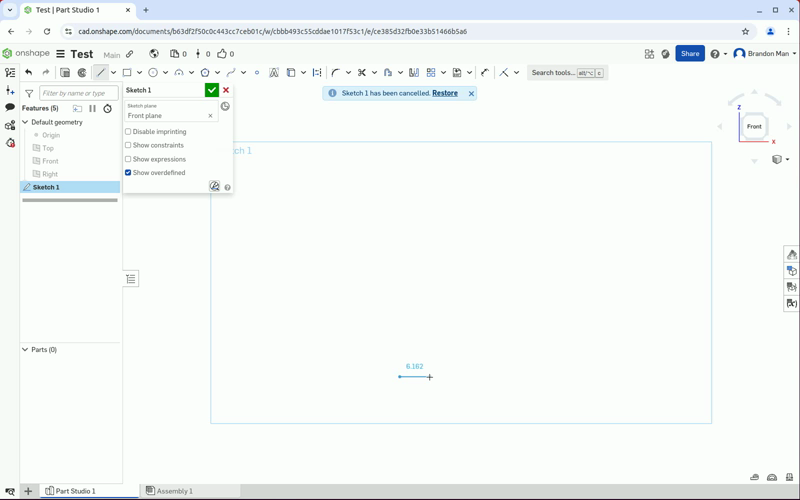
mouse_move(451, 376)
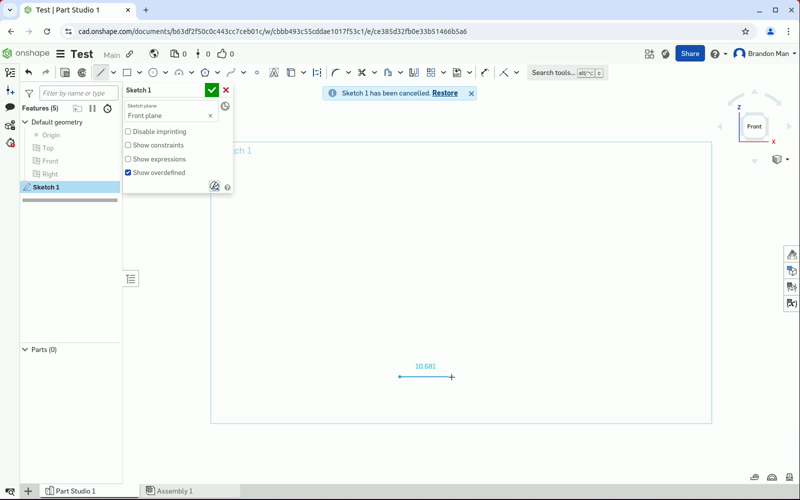
click(451, 376)
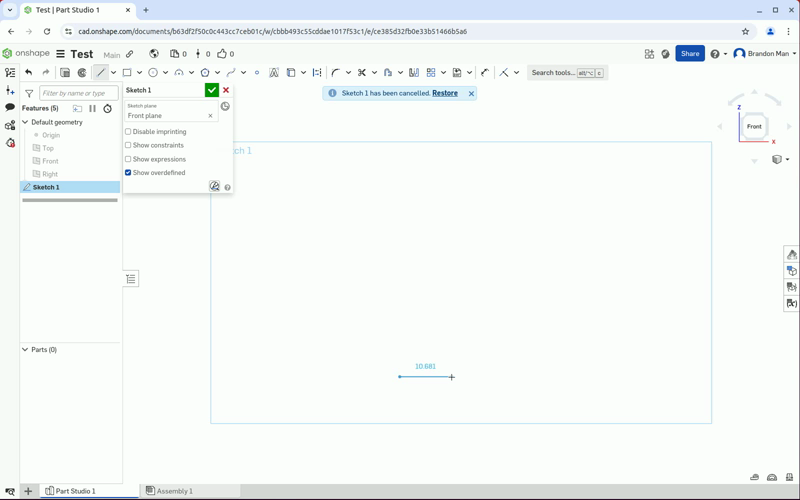
key_up(shift)
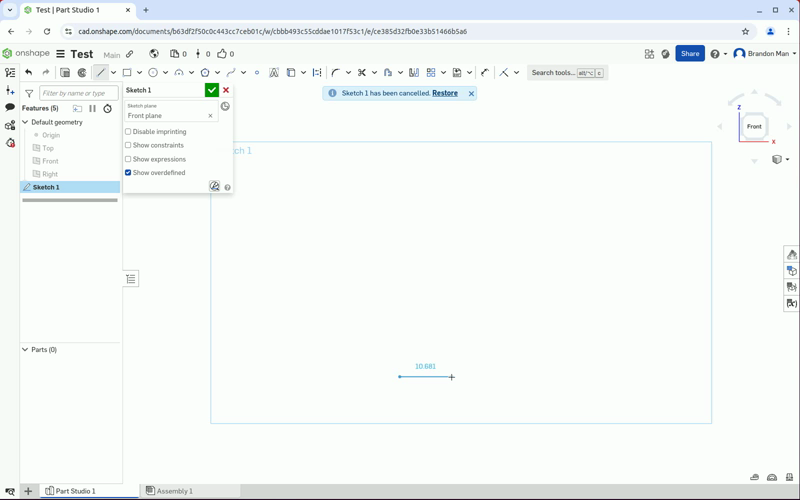
key_down(shift)
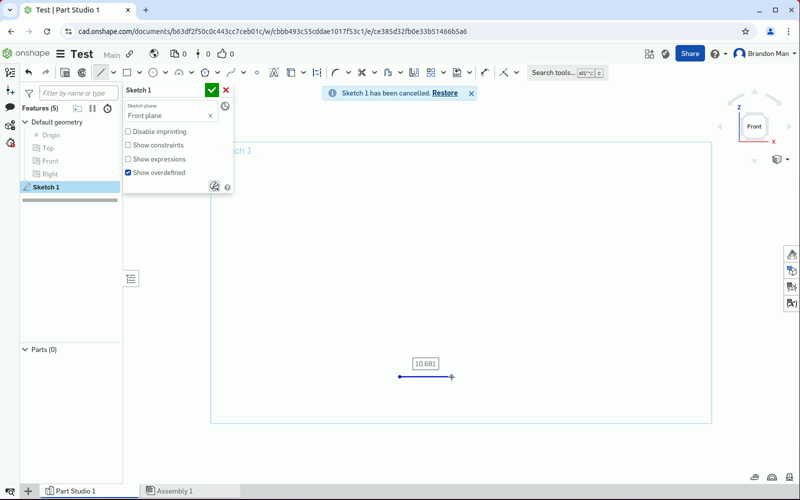
mouse_move(451, 244)
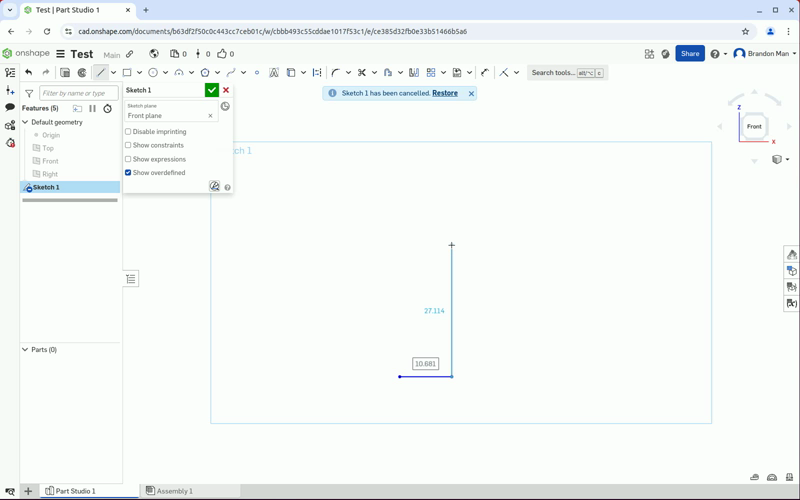
click(451, 244)
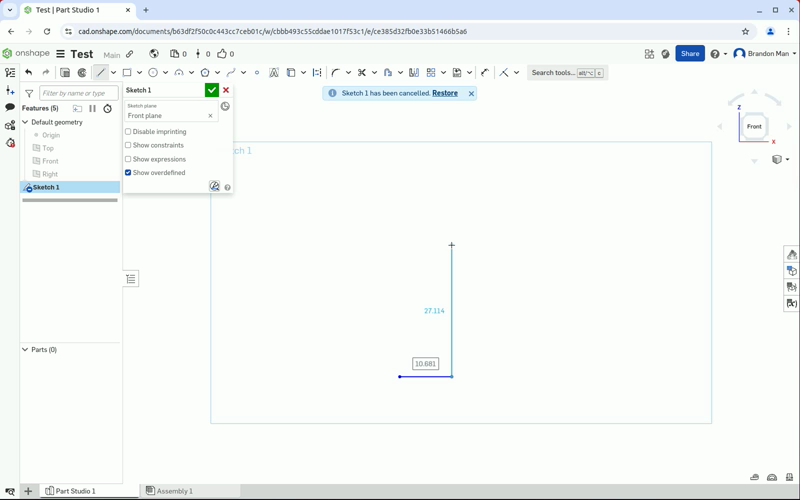
key_up(shift)
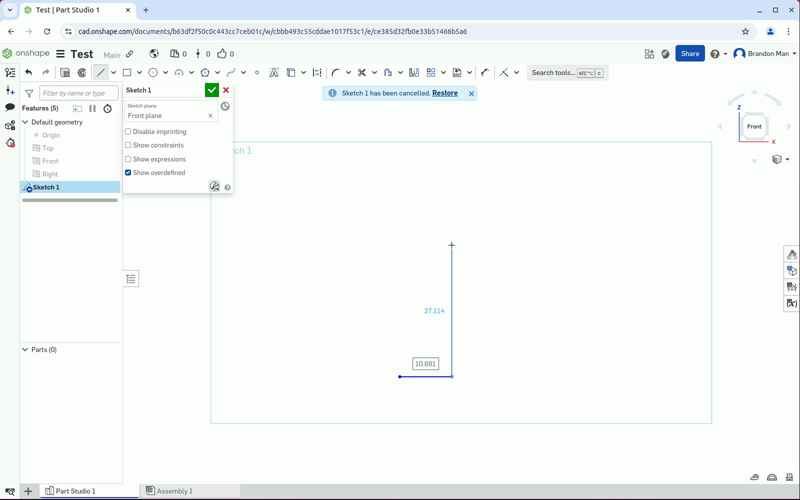
key_down(shift)
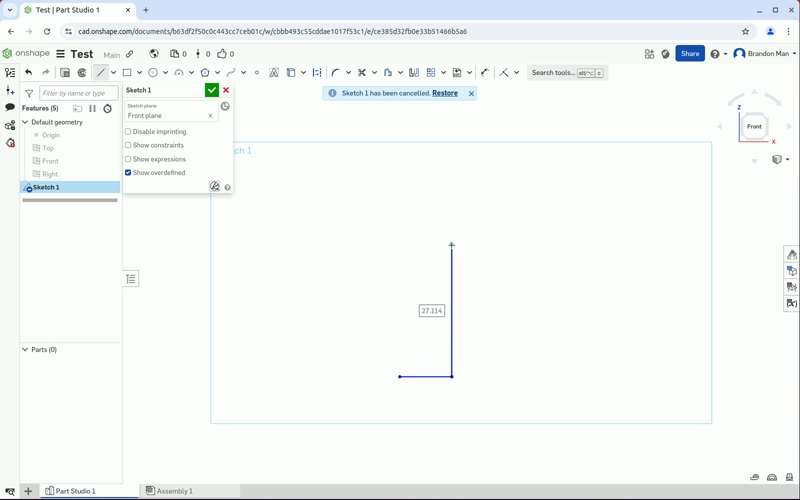
mouse_move(481, 244)
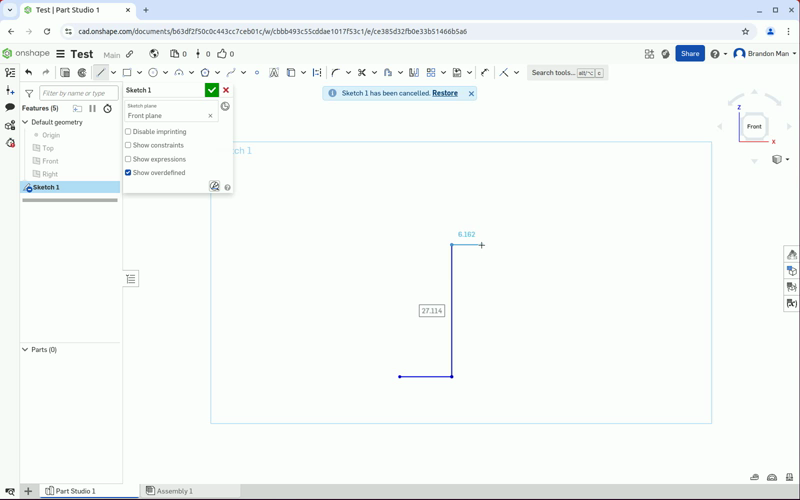
mouse_move(399, 244)
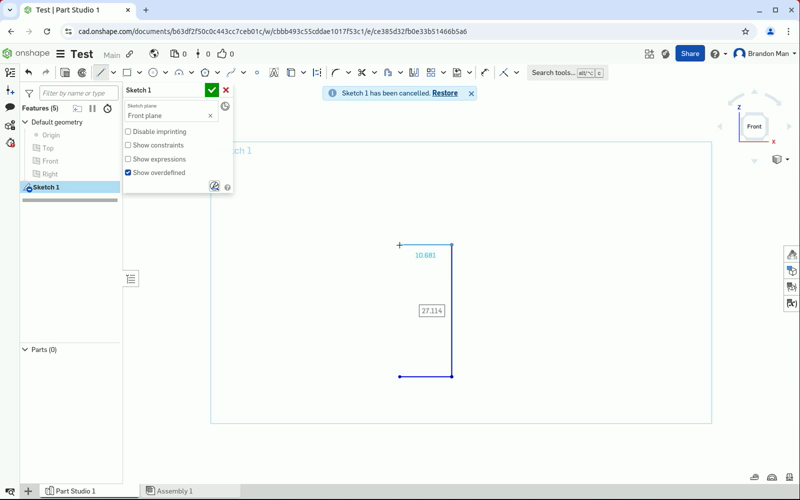
click(399, 244)
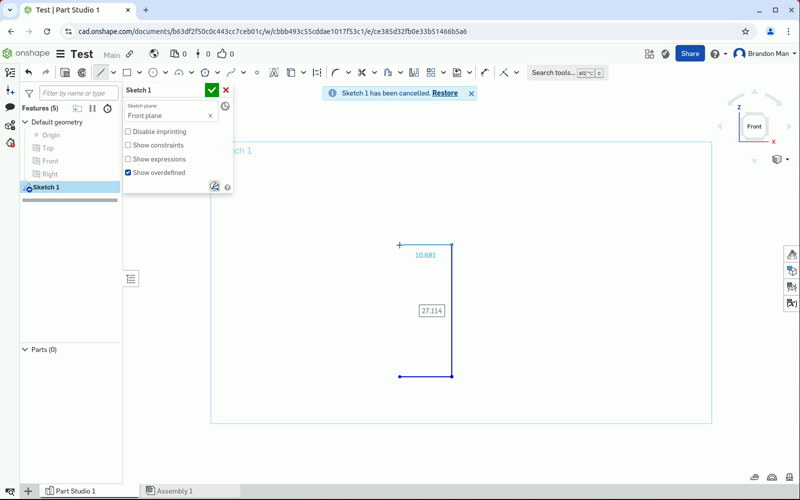
key_up(shift)
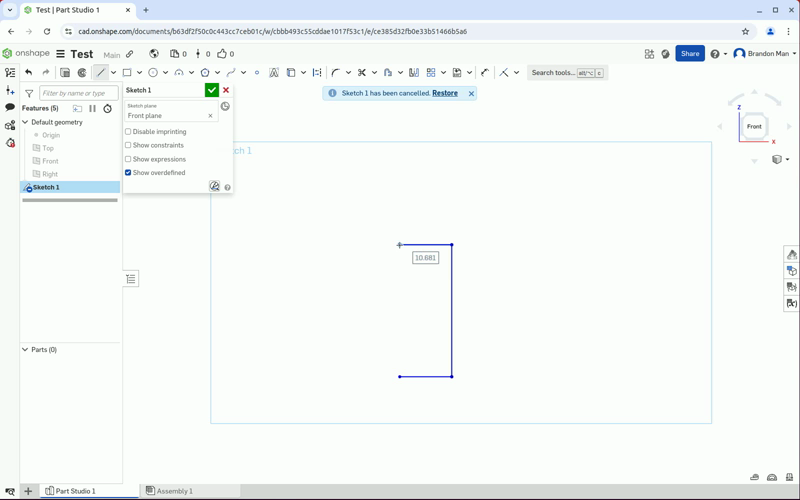
key_down(shift)
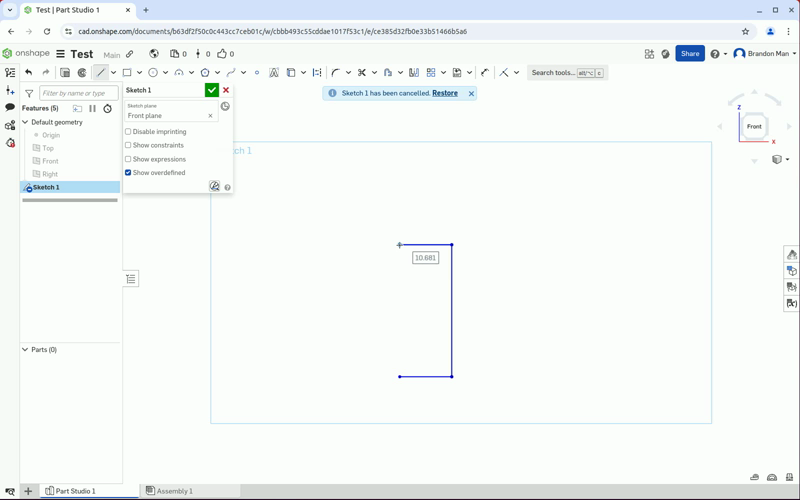
mouse_move(399, 376)
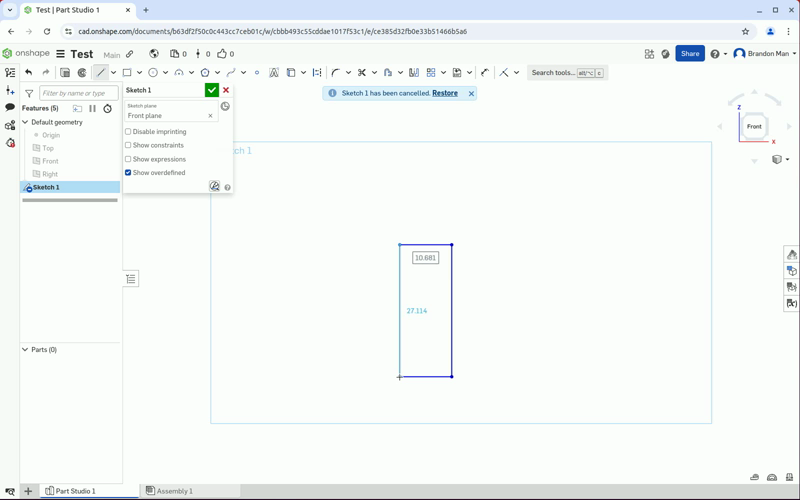
key_up(shift)
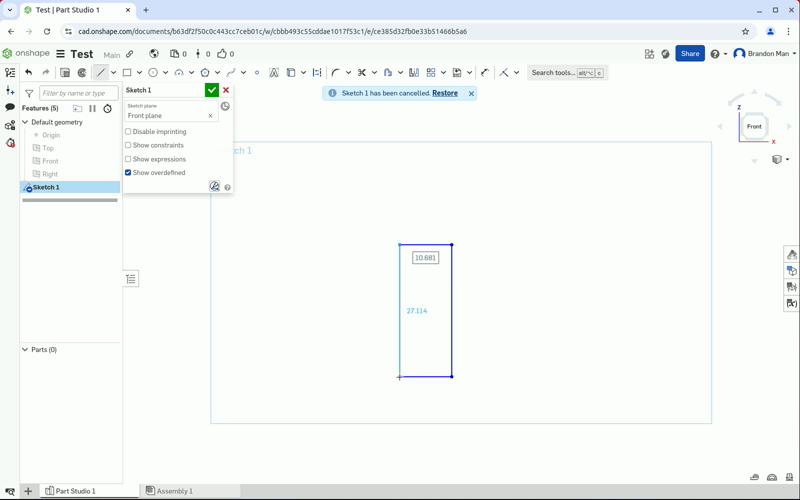
click(399, 376)
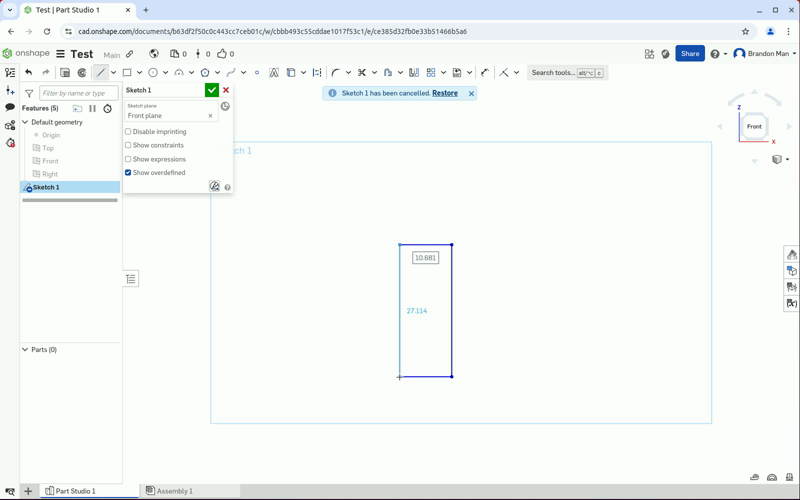
key(esc)
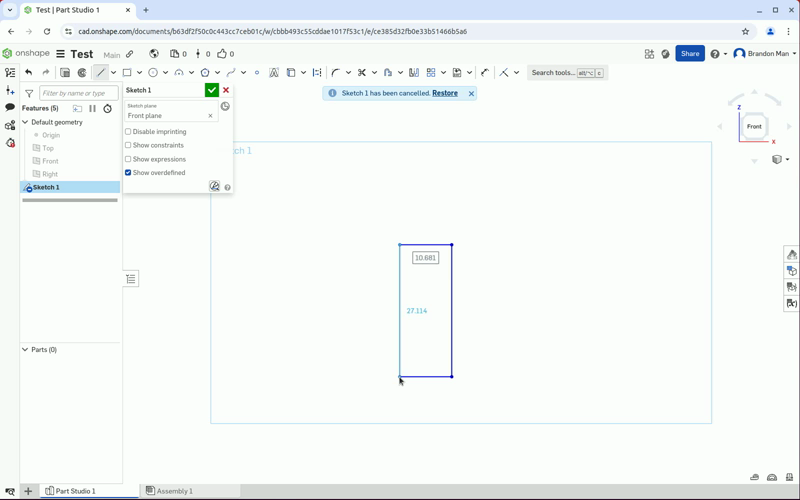
mouse_move(432, 346)
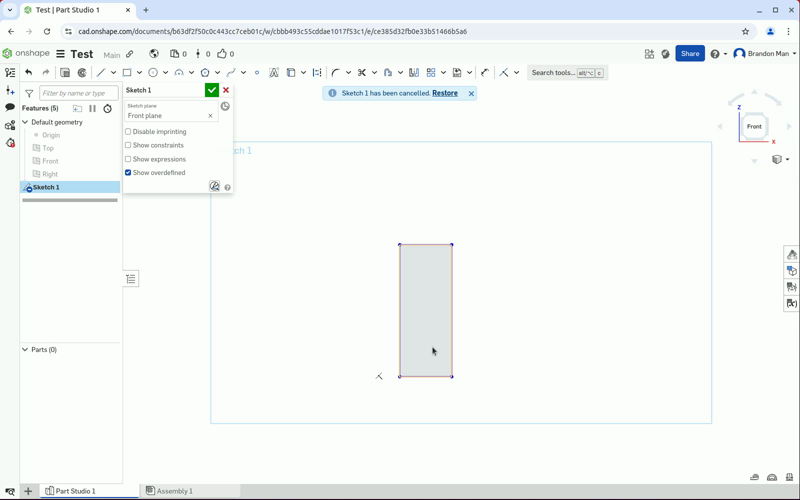
click(432, 346)
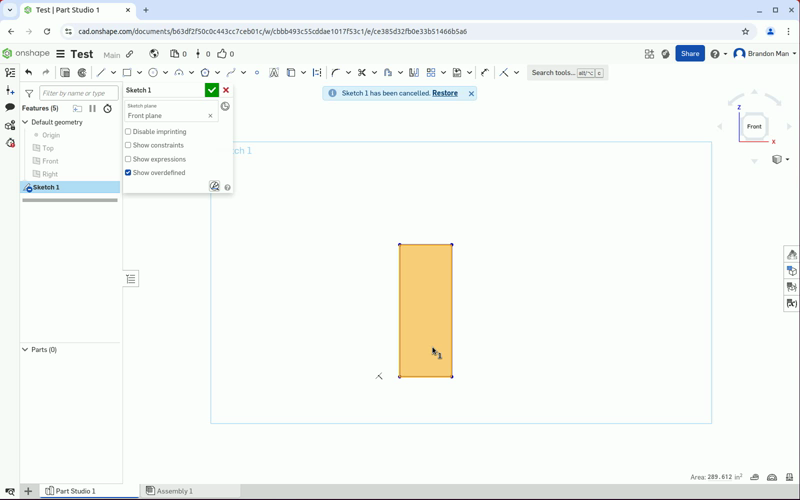
mouse_move(73, 352)
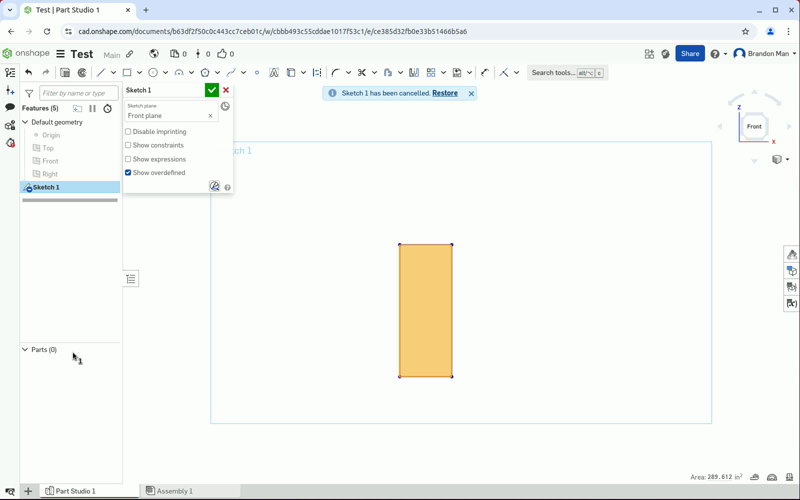
key(shift+y)
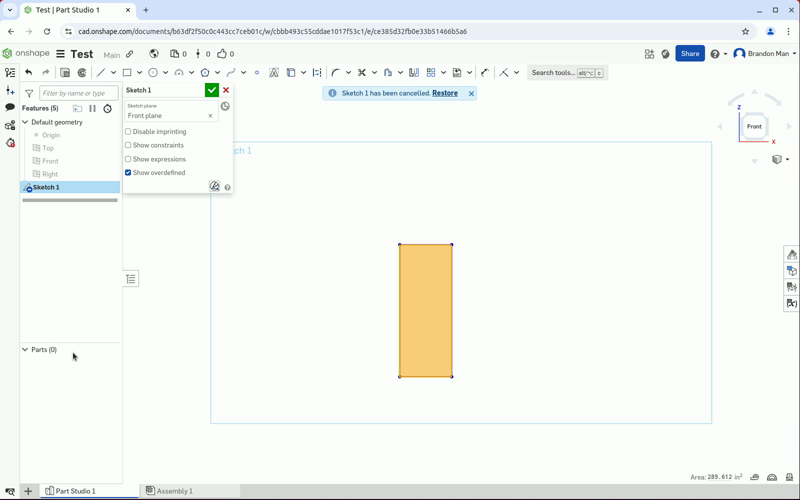
key(shift+e)
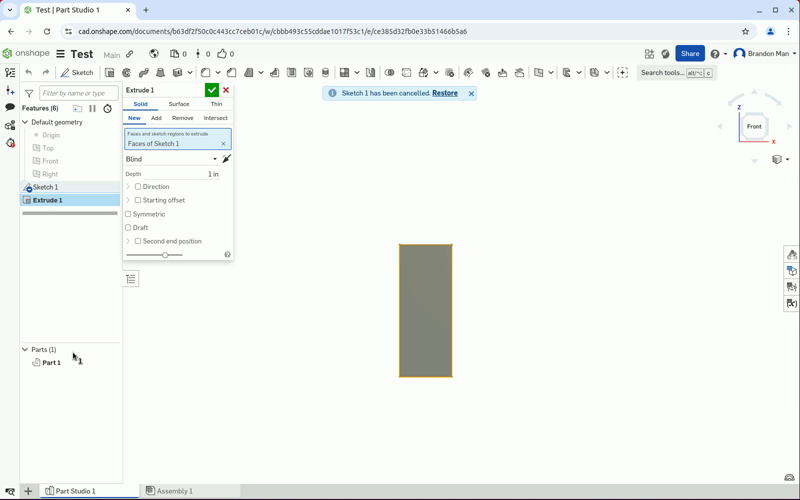
mouse_move(143, 106)
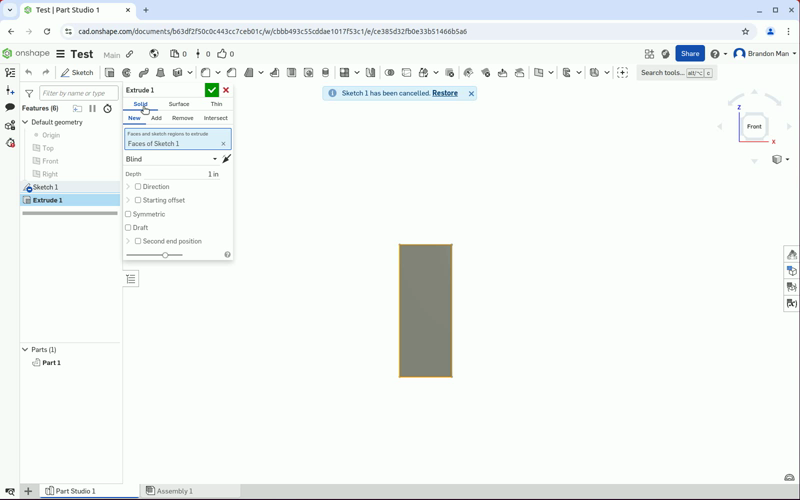
click(143, 106)
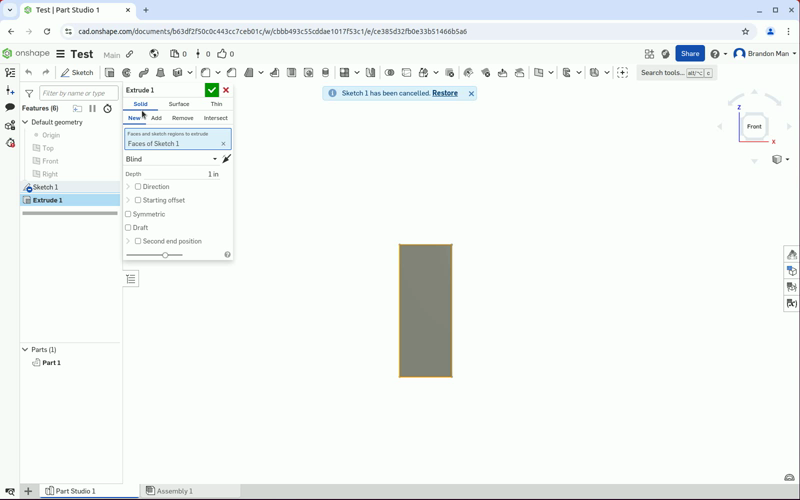
mouse_move(137, 120)
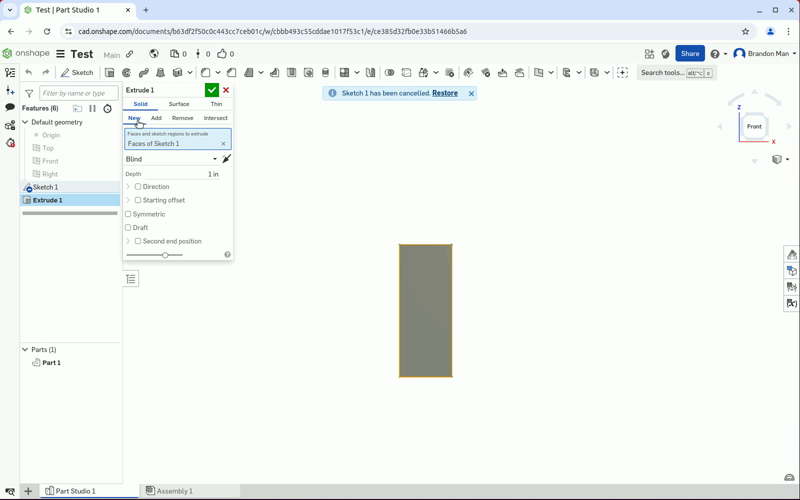
click(137, 120)
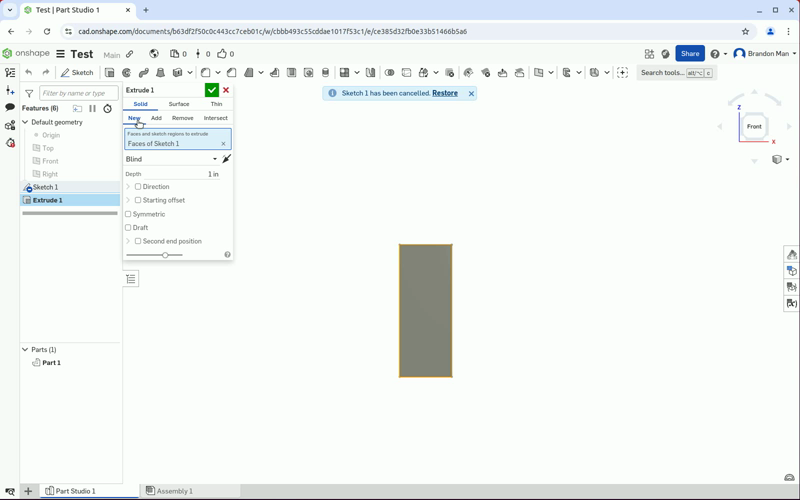
key(tab, 4)
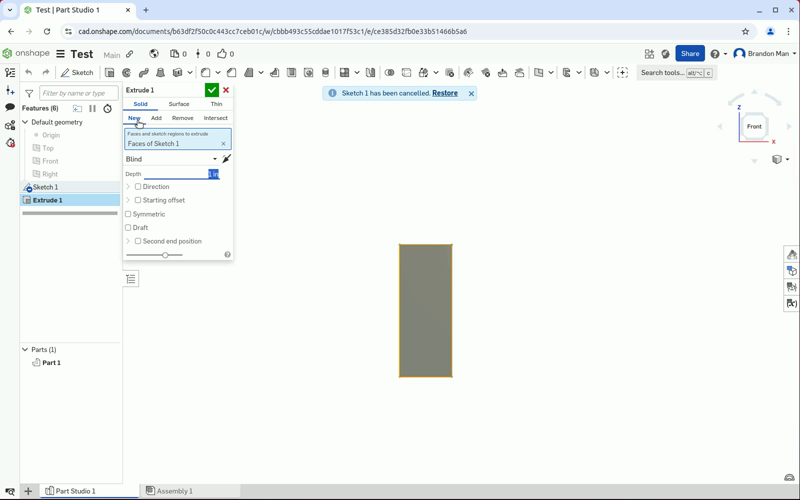
text(0.722)
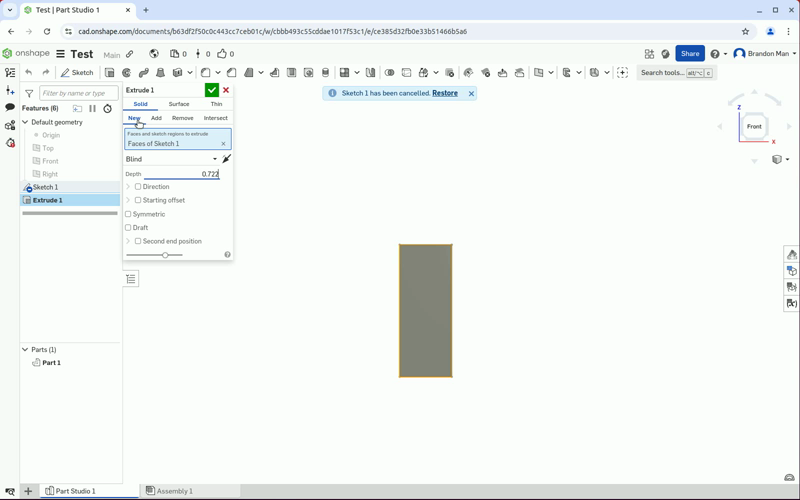
key(enter)
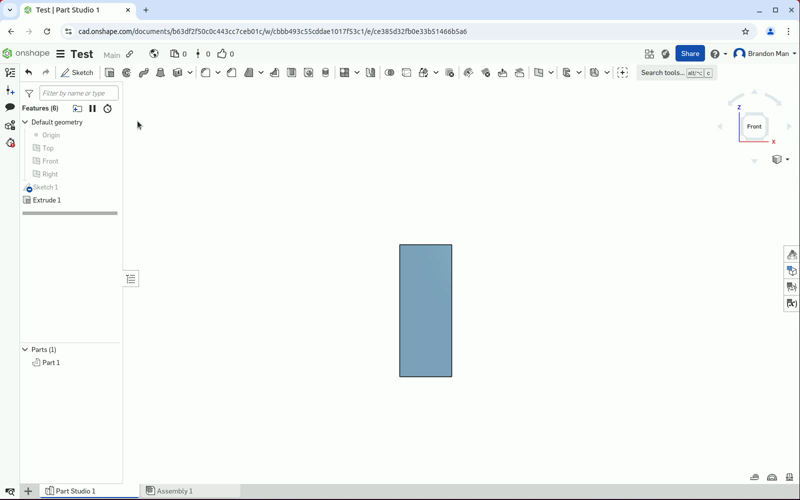
key(shift+h)
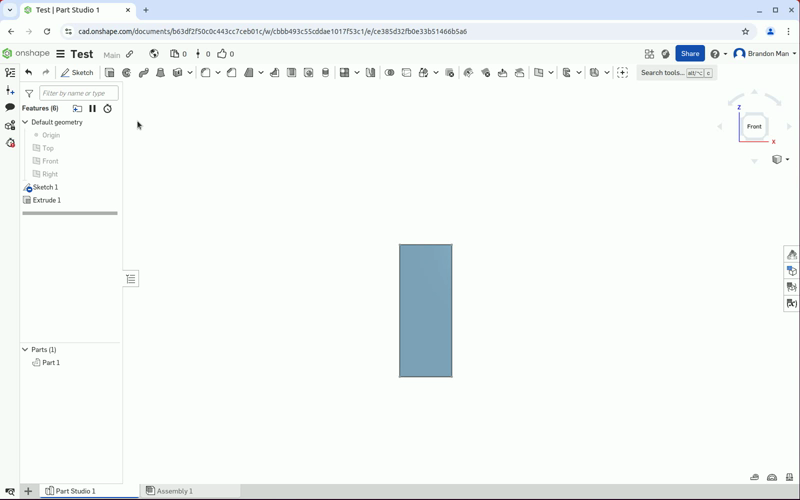
key(shift+h)
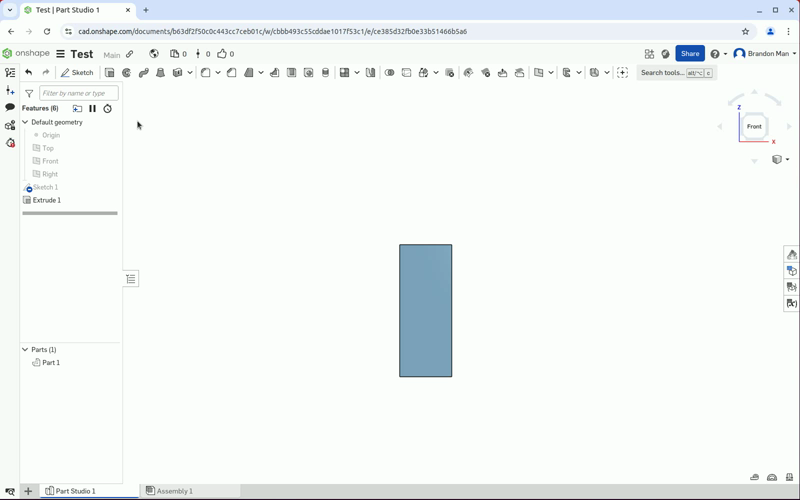
mouse_move(73, 189)
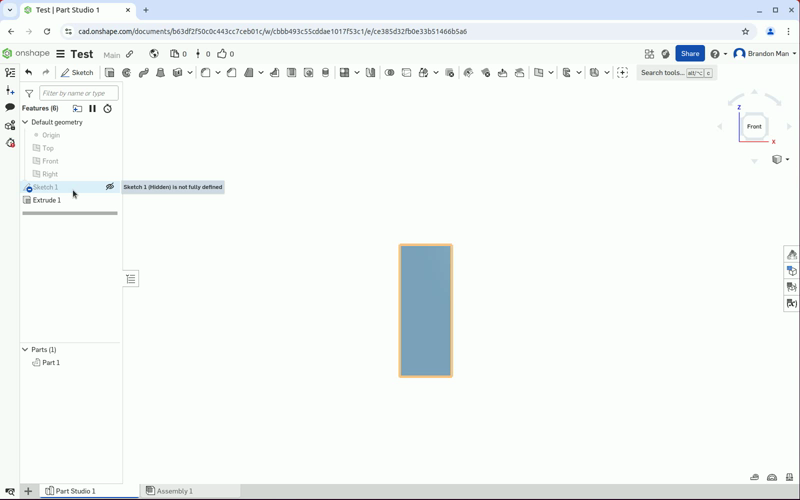
click(73, 189)
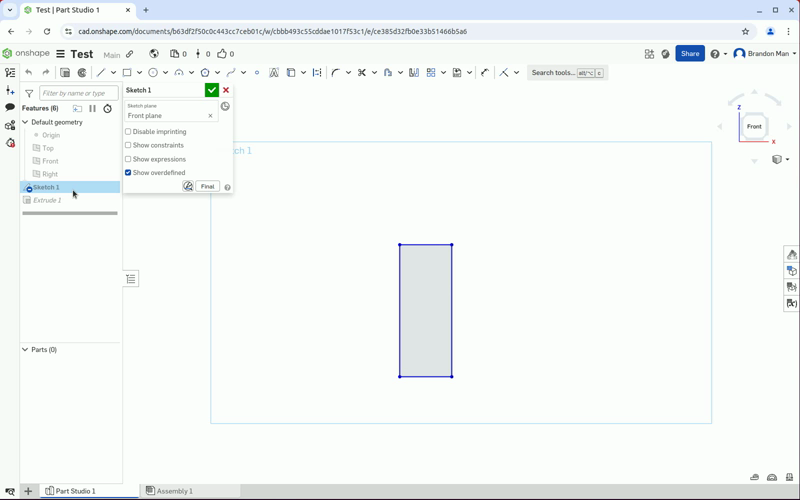
mouse_move(229, 92)
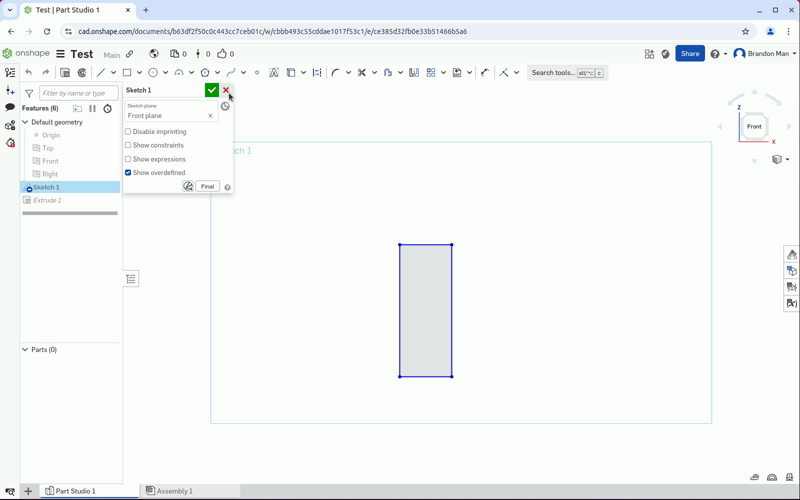
click(229, 92)
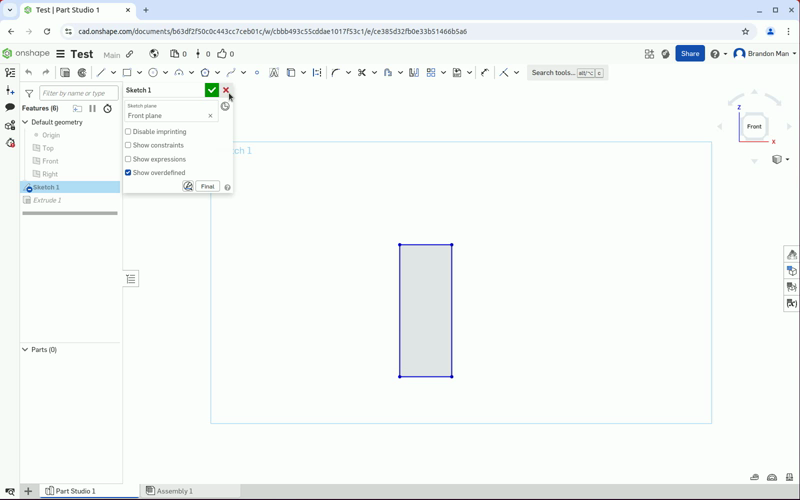
key(shift+s)
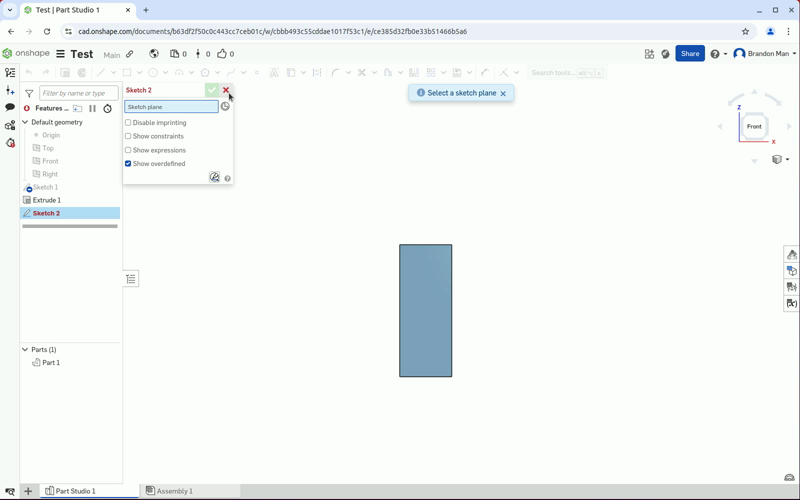
mouse_move(73, 163)
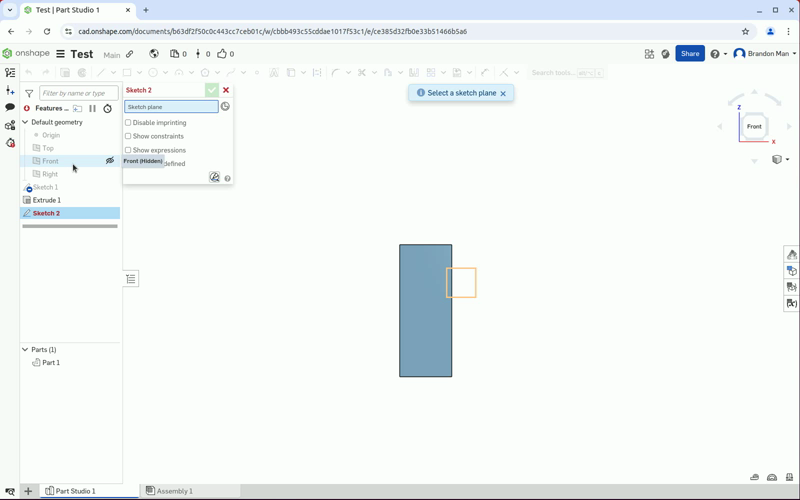
click(73, 163)
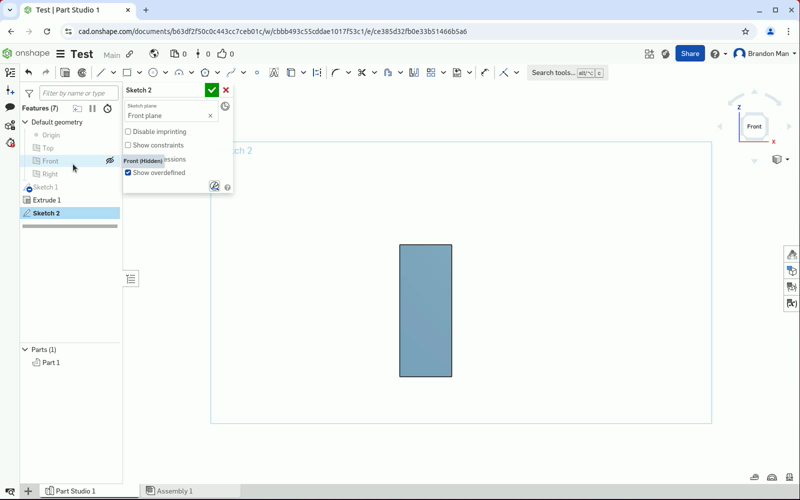
mouse_move(73, 352)
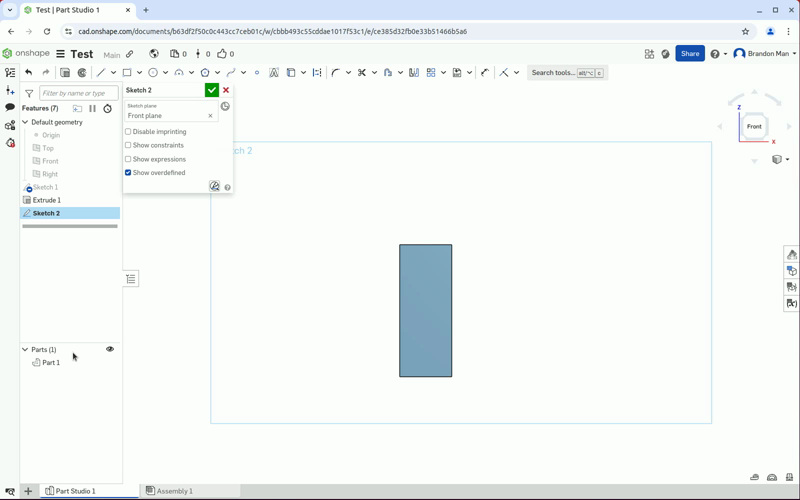
key(y)
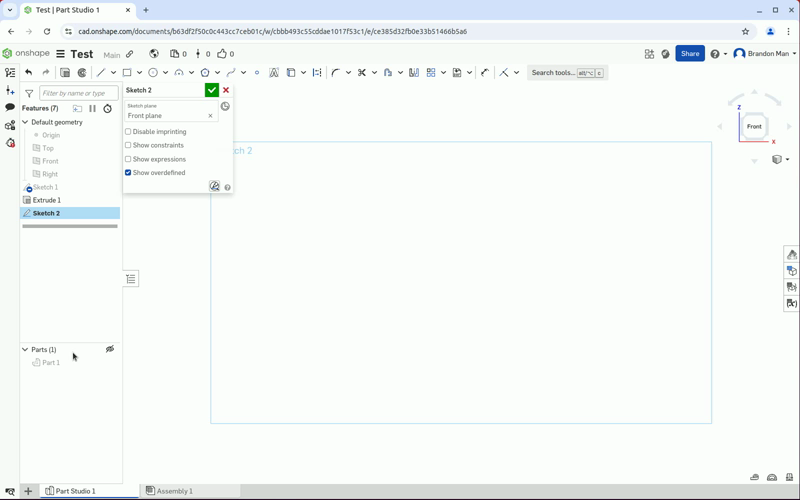
key(l)
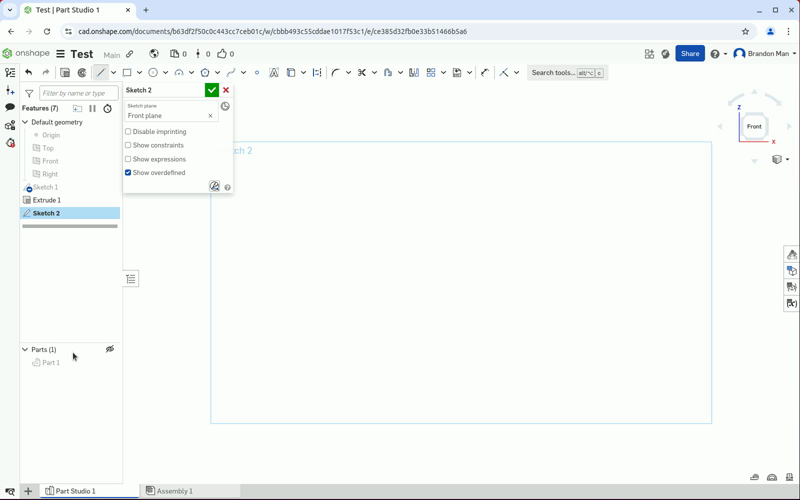
key_down(shift)
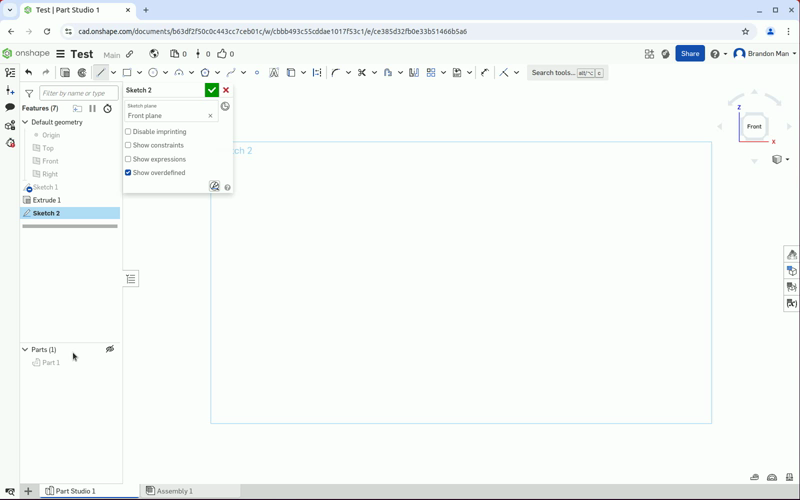
mouse_move(348, 376)
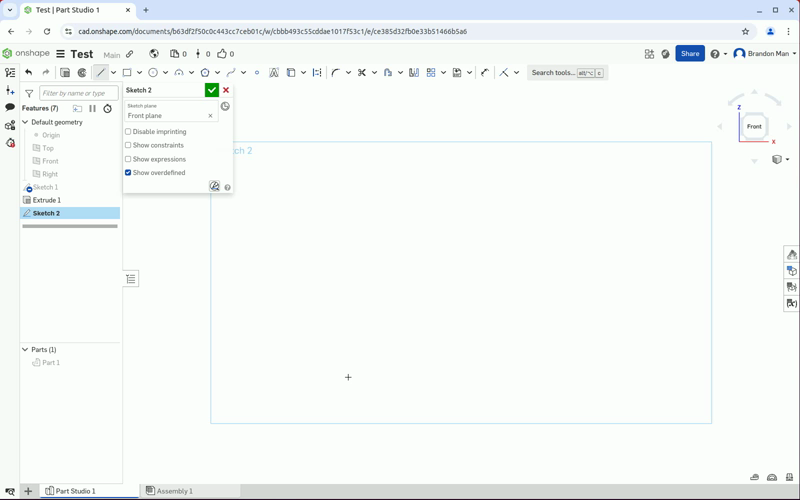
click(348, 376)
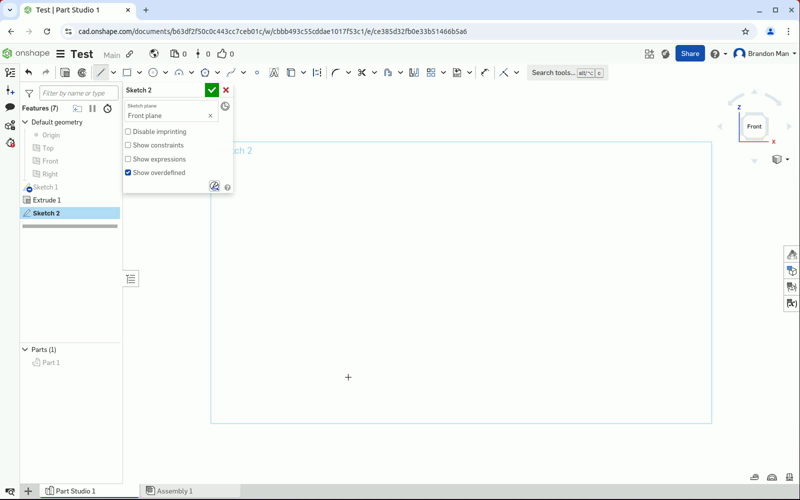
key_up(shift)
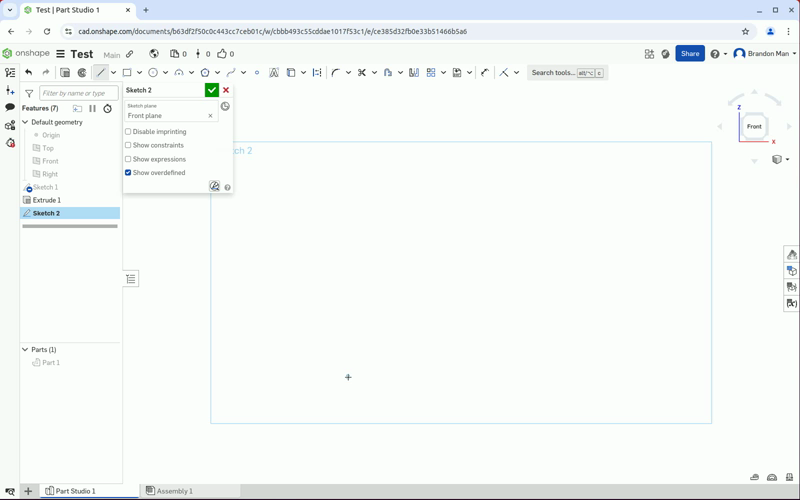
key_down(shift)
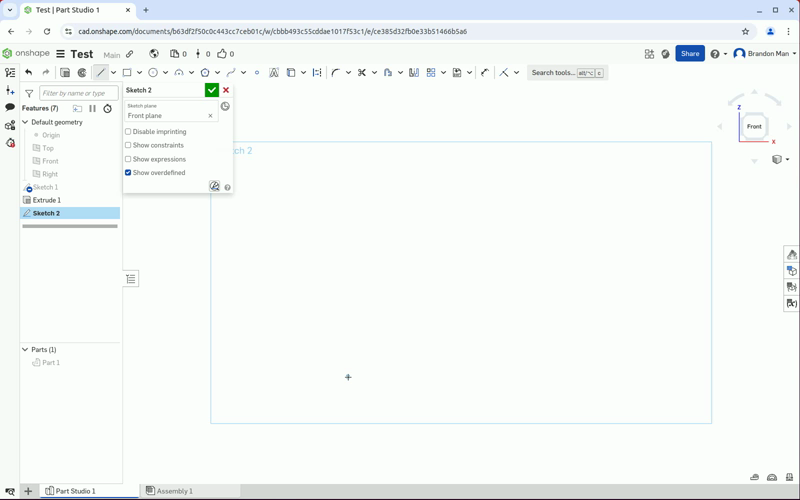
mouse_move(378, 376)
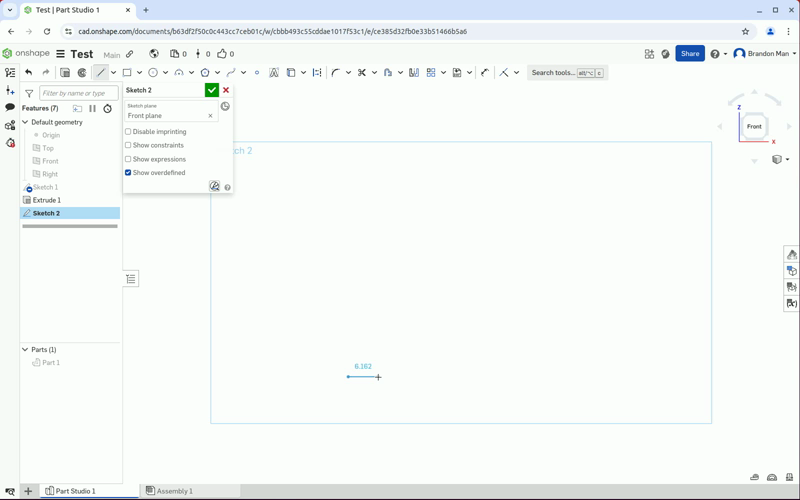
mouse_move(399, 376)
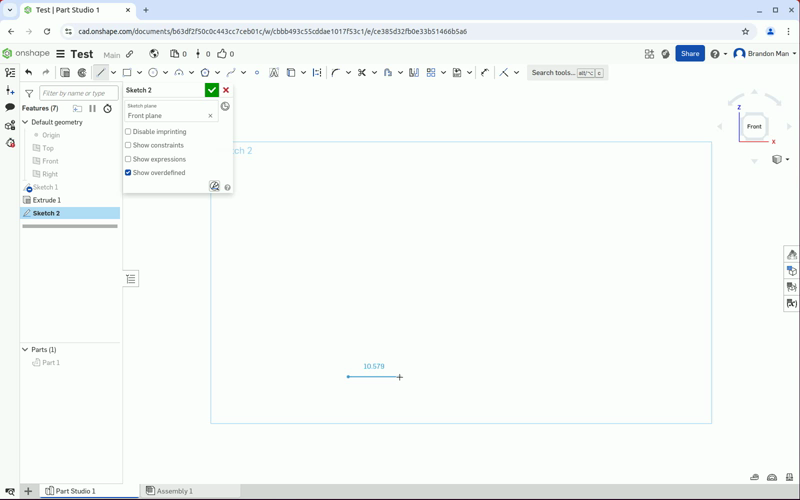
click(399, 376)
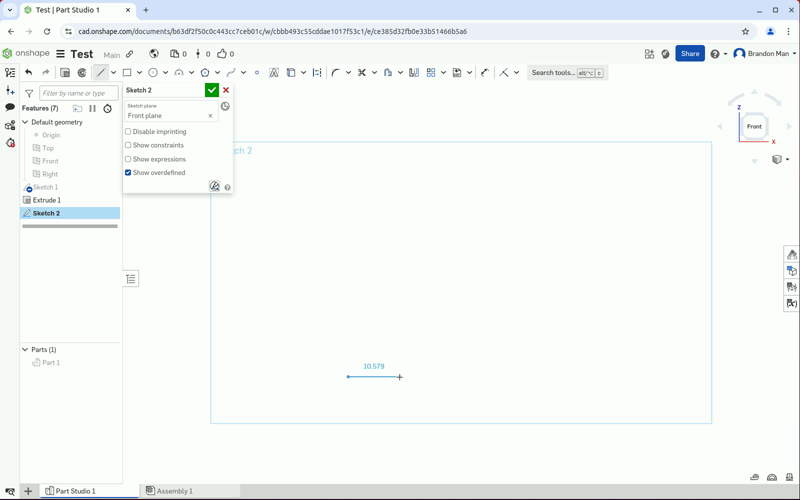
key_up(shift)
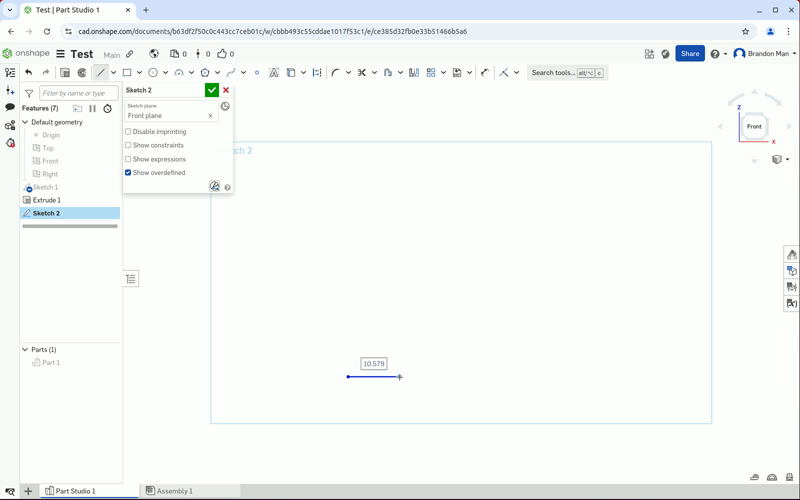
key_down(shift)
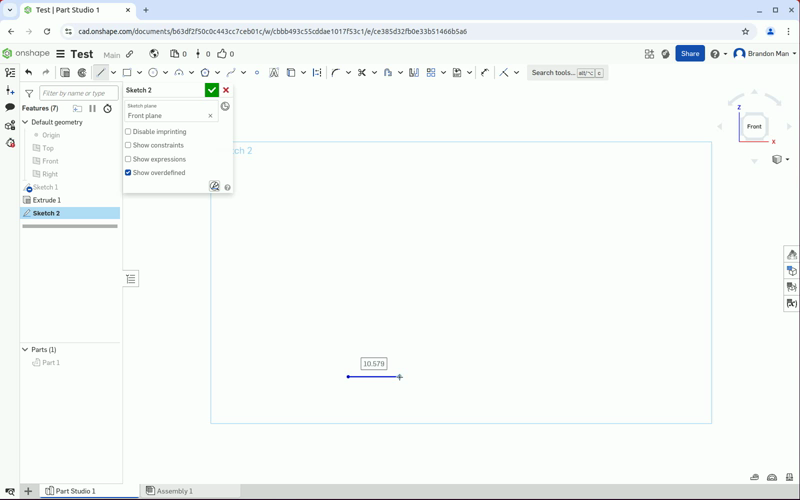
mouse_move(399, 244)
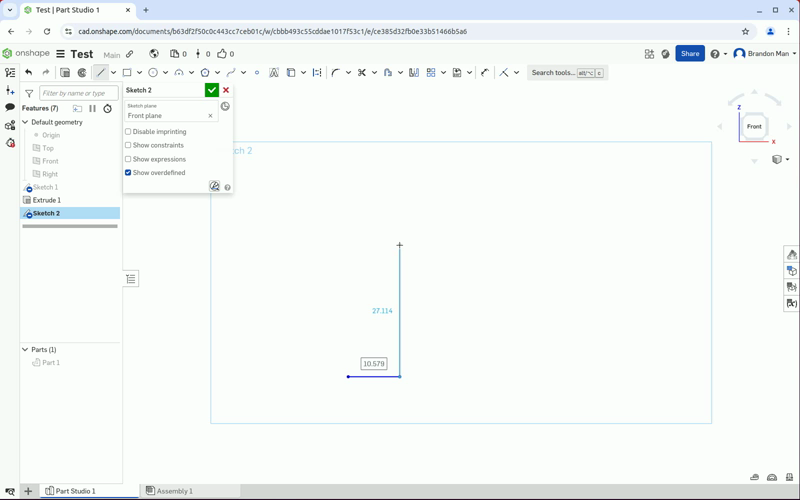
click(399, 244)
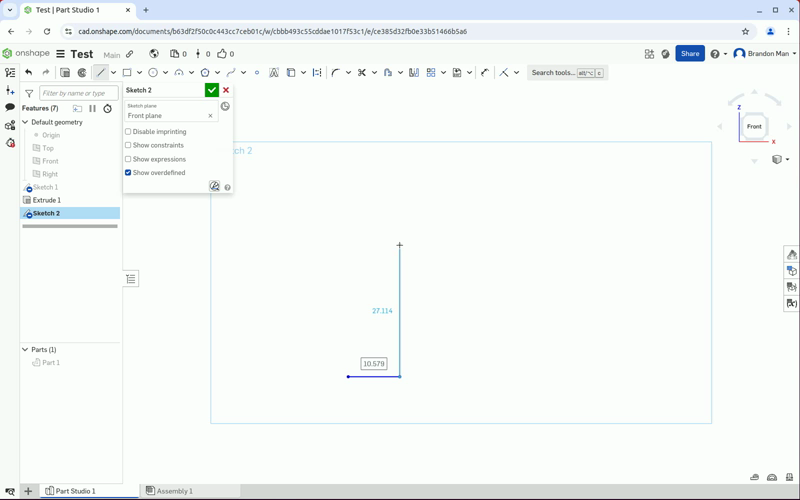
key_up(shift)
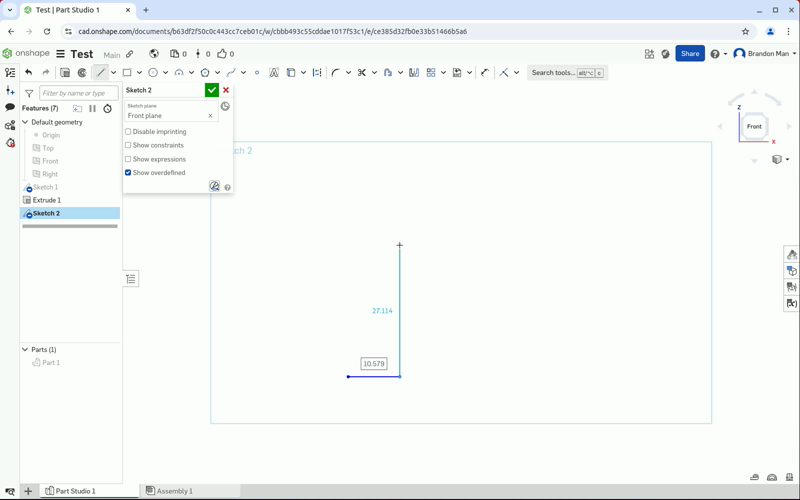
key_down(shift)
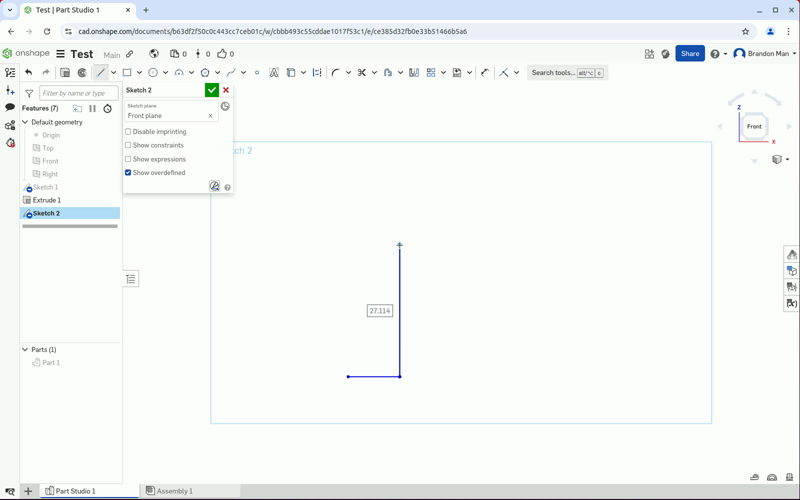
mouse_move(429, 244)
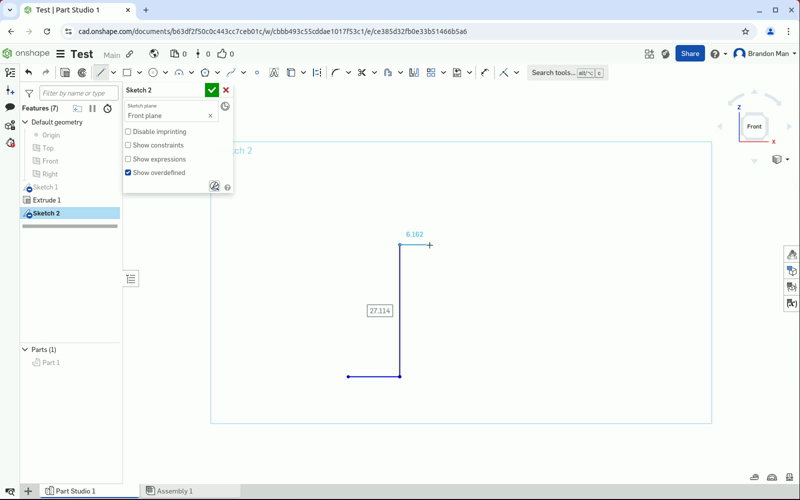
mouse_move(348, 244)
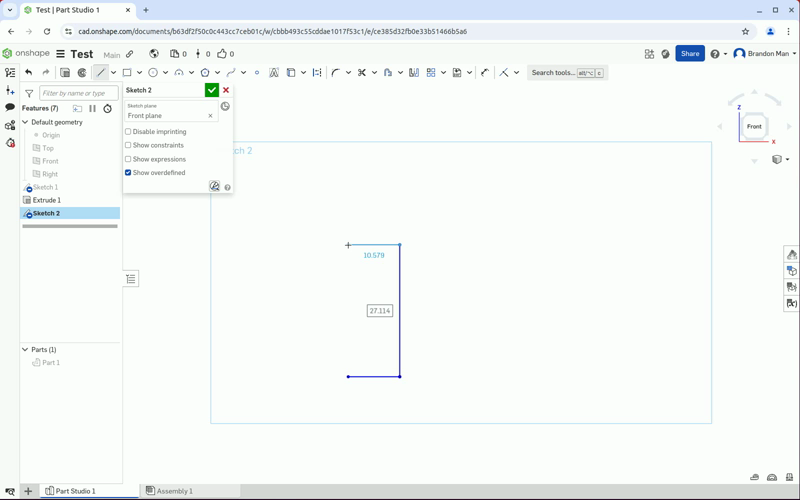
click(348, 244)
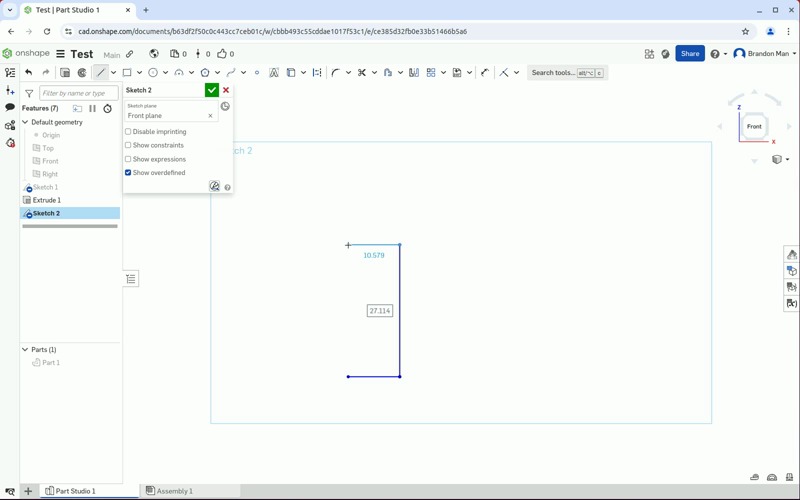
key_up(shift)
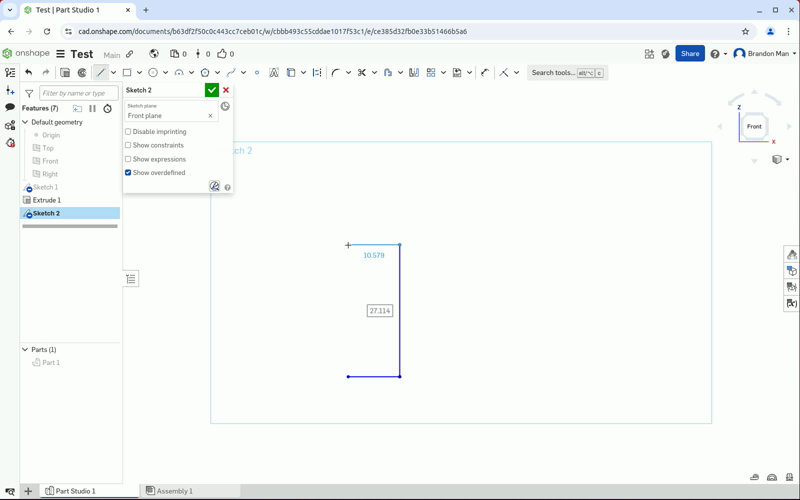
key_down(shift)
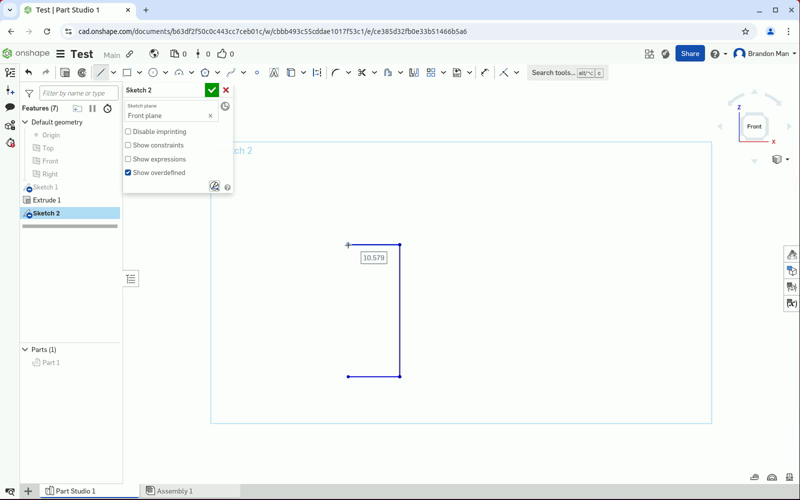
mouse_move(348, 376)
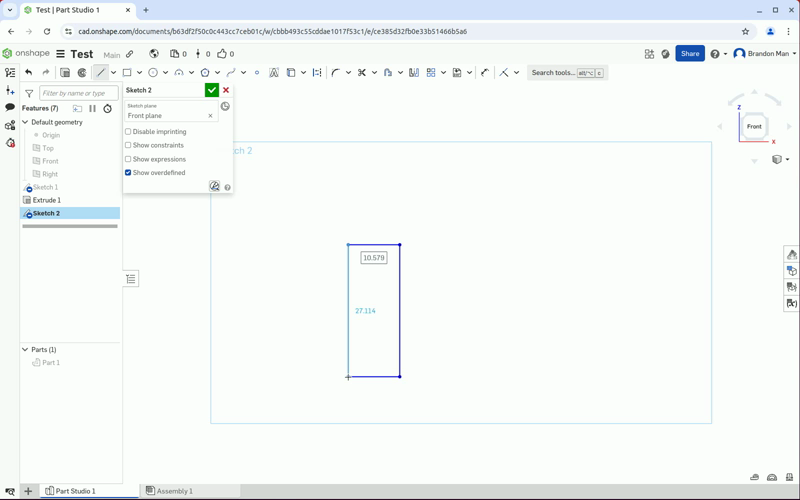
key_up(shift)
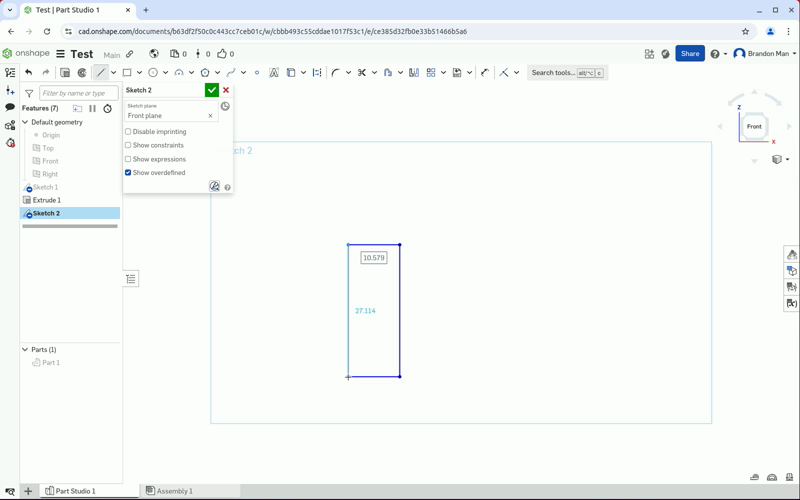
click(348, 376)
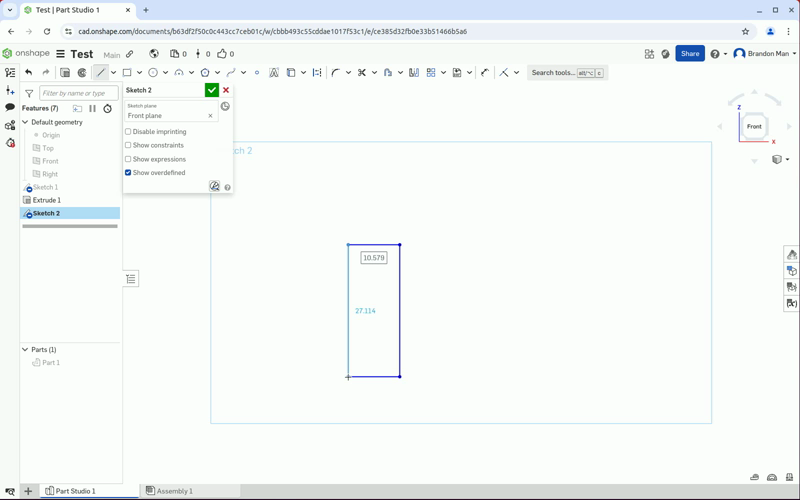
key(esc)
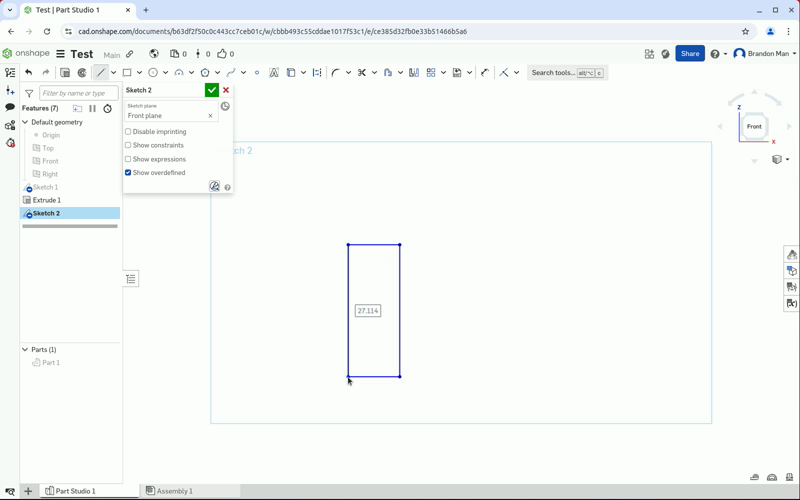
mouse_move(368, 309)
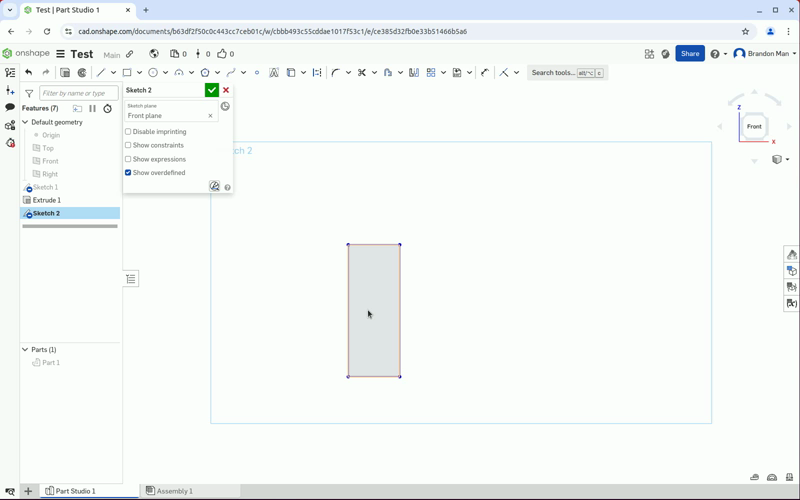
click(368, 309)
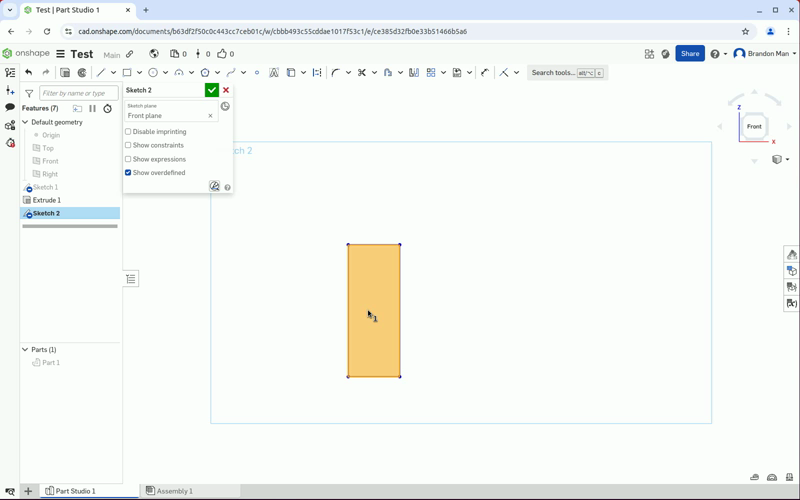
mouse_move(73, 352)
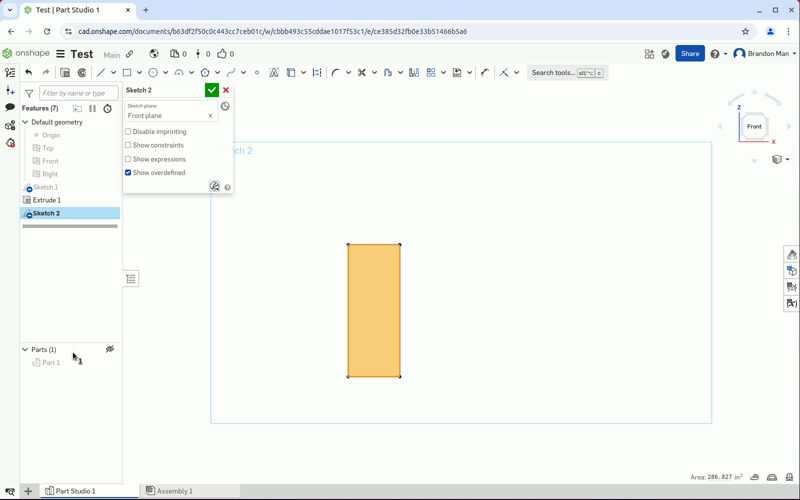
key(shift+y)
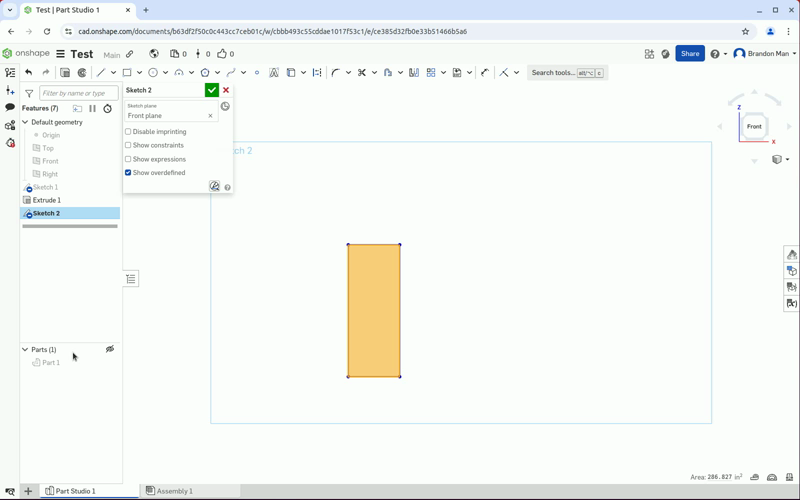
key(shift+e)
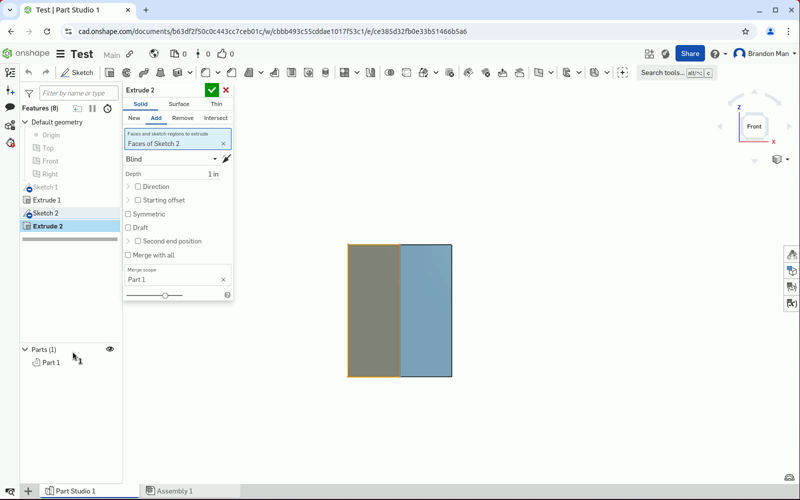
mouse_move(143, 106)
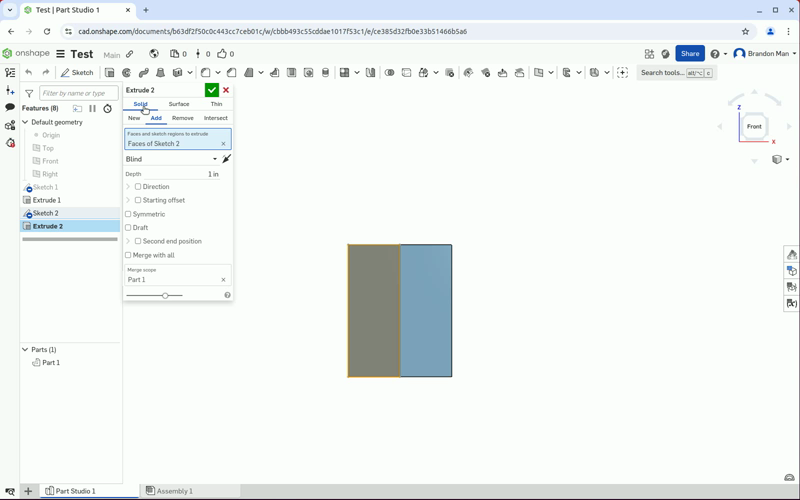
click(143, 106)
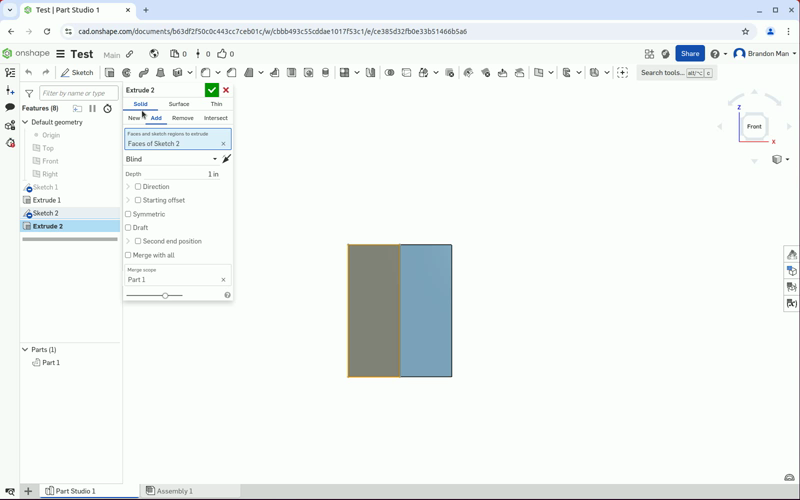
mouse_move(137, 120)
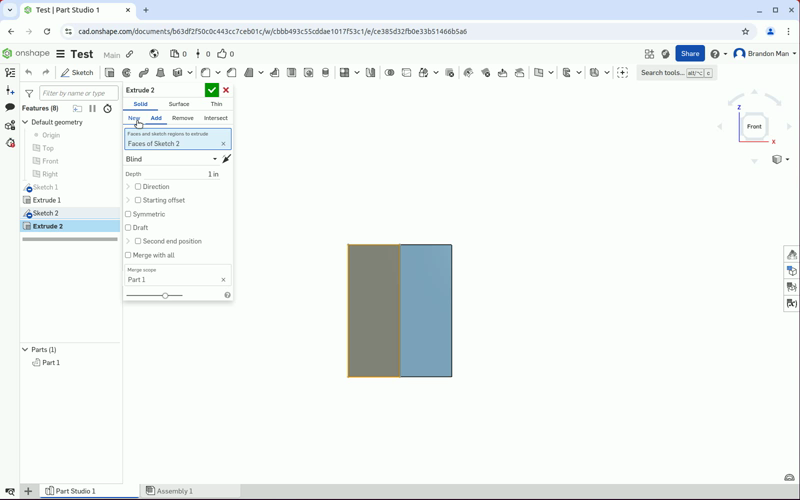
click(137, 120)
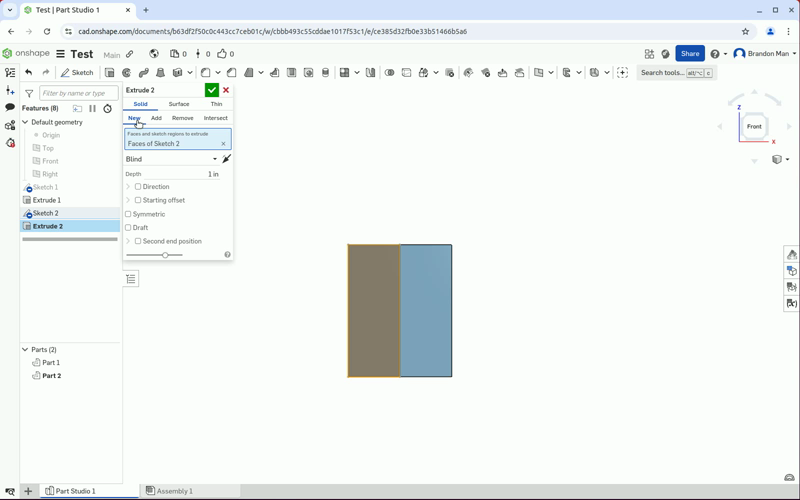
key(tab, 4)
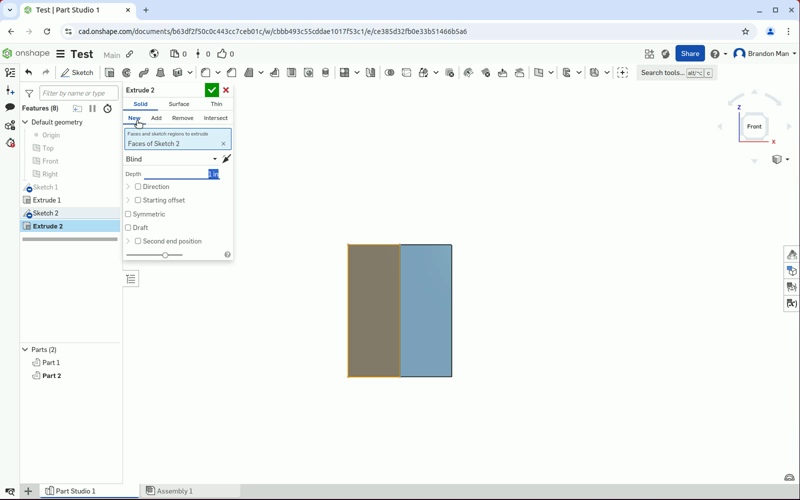
text(0.722)
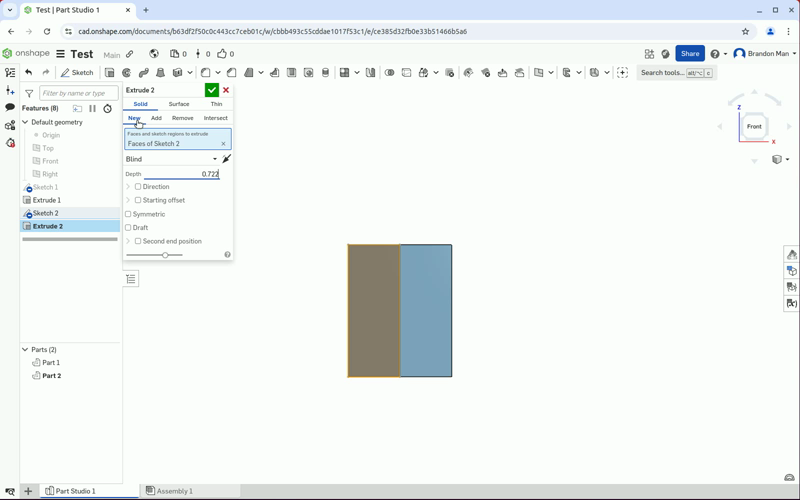
key(enter)
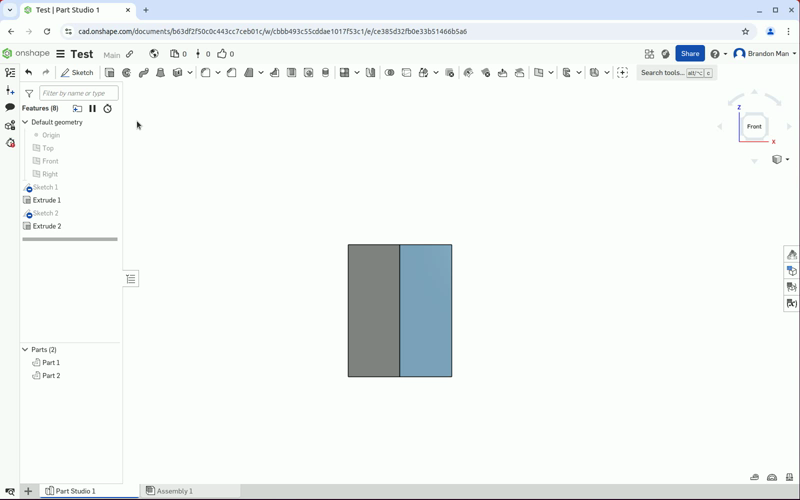
key(shift+h)
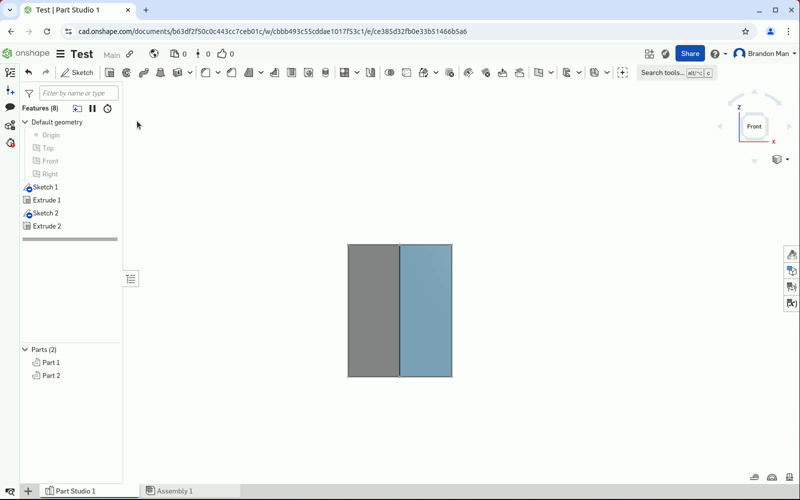
key(shift+h)
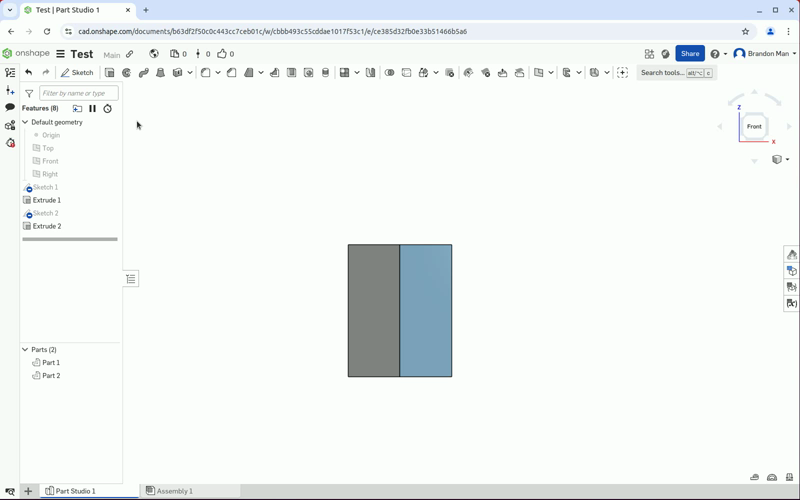
mouse_move(73, 189)
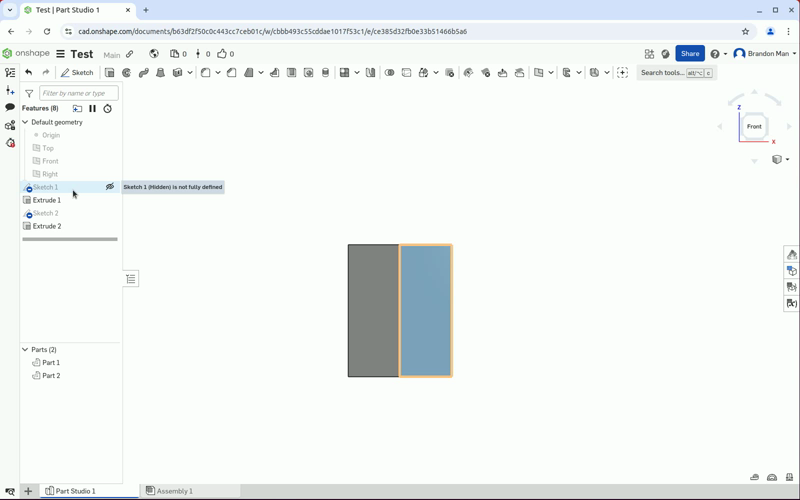
click(73, 189)
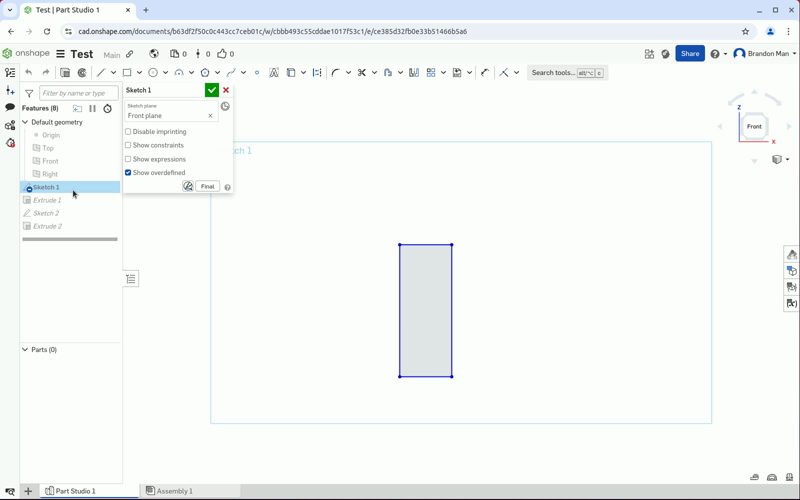
mouse_move(229, 92)
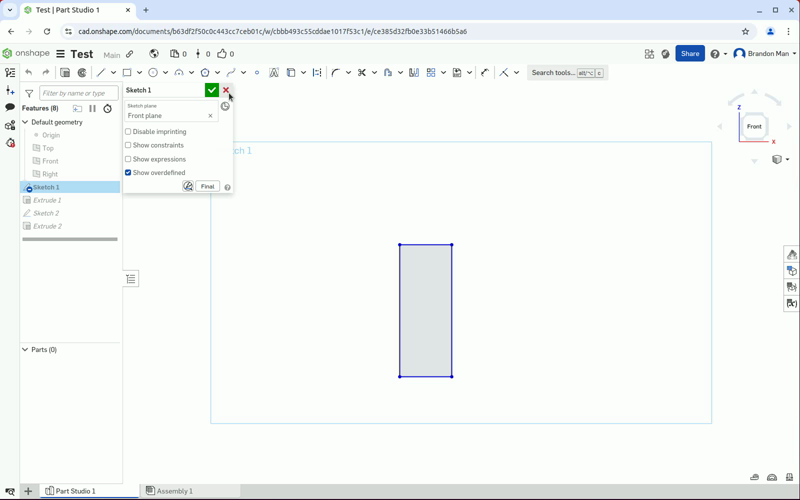
click(229, 92)
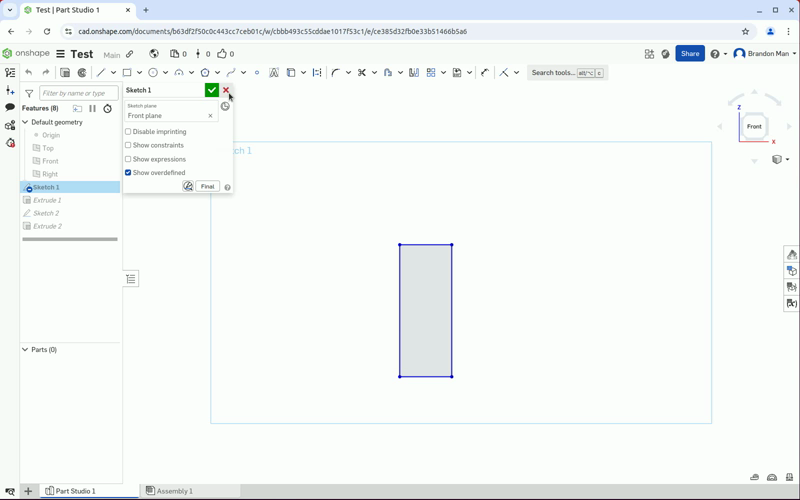
key(shift+s)
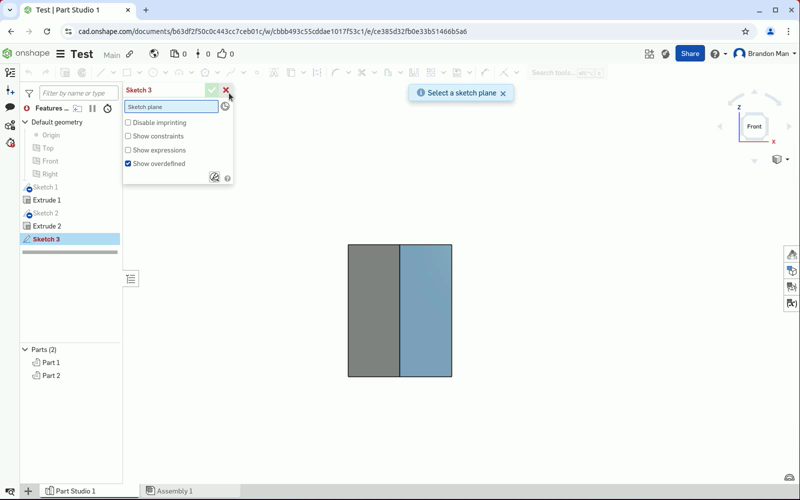
mouse_move(73, 163)
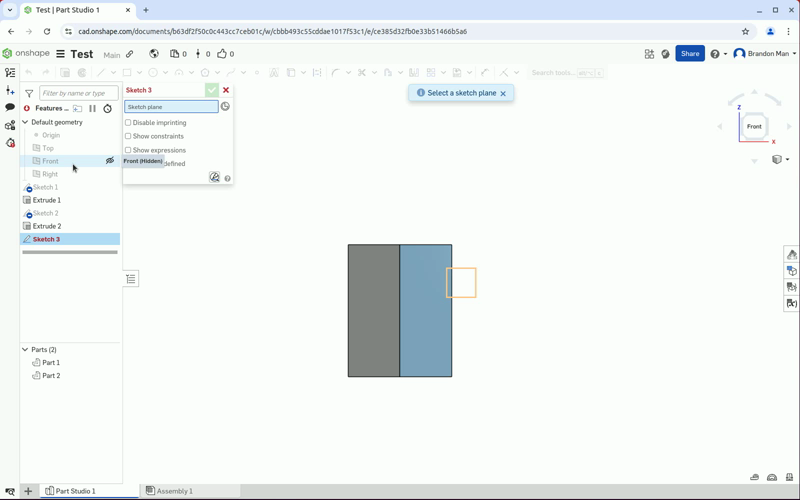
click(73, 163)
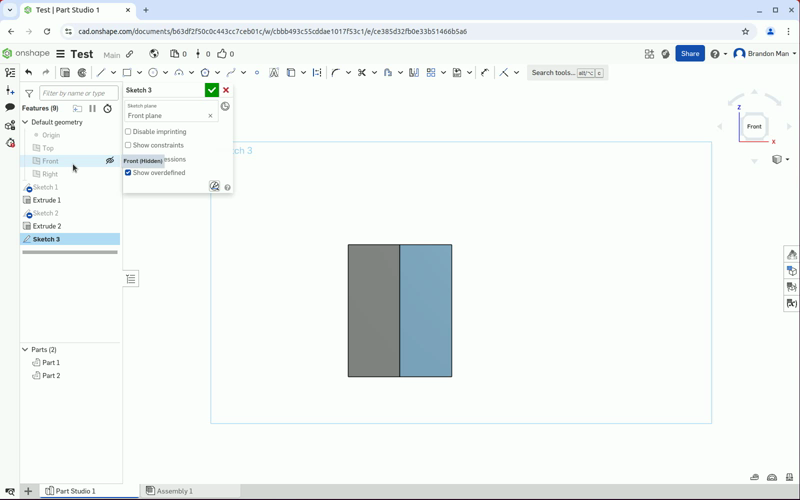
mouse_move(73, 352)
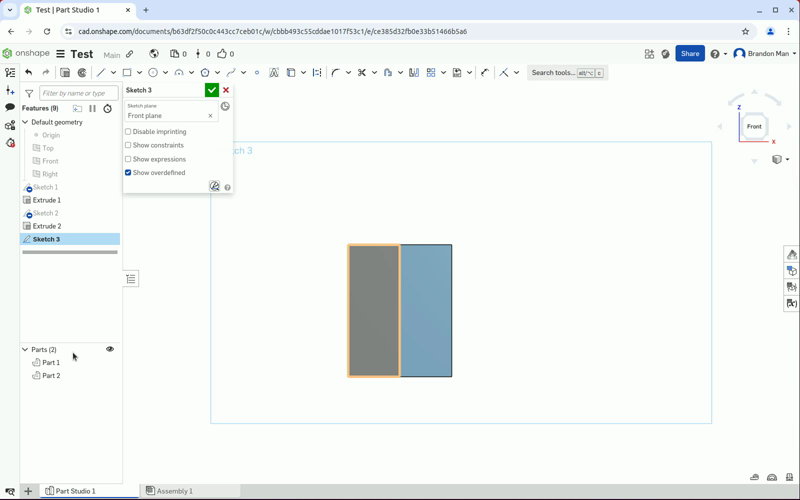
key(y)
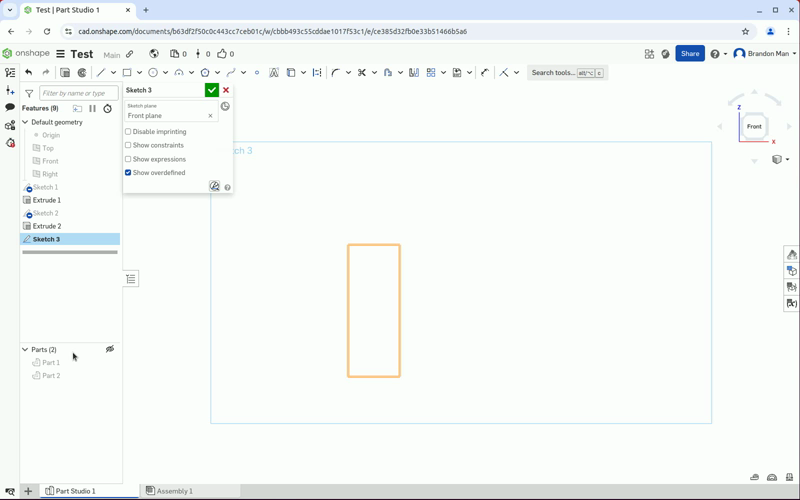
key(l)
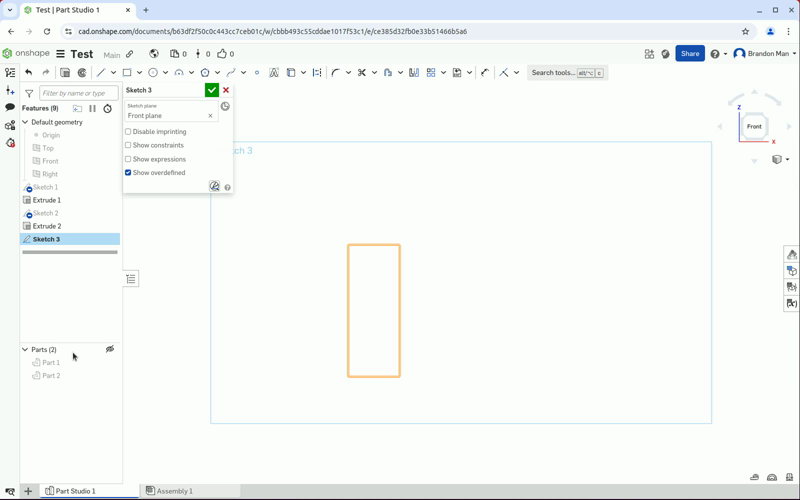
key_down(shift)
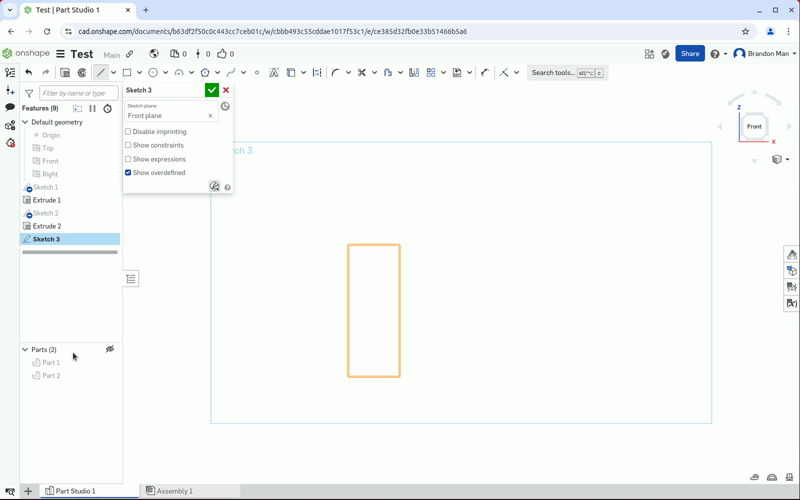
mouse_move(399, 376)
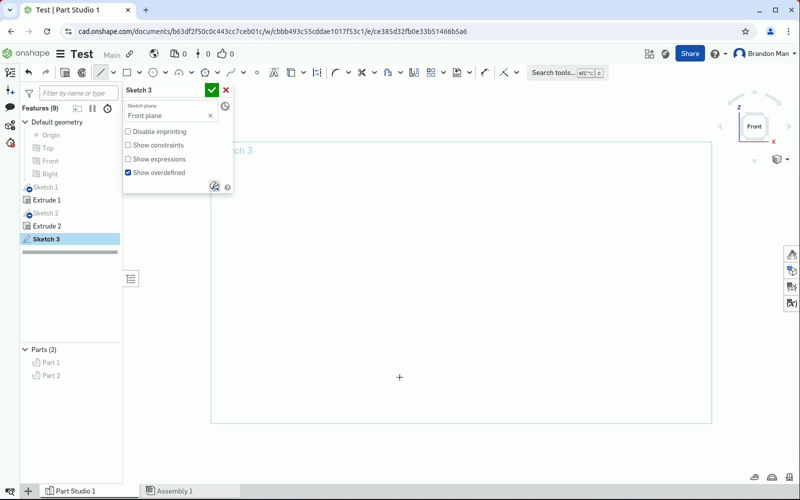
click(399, 376)
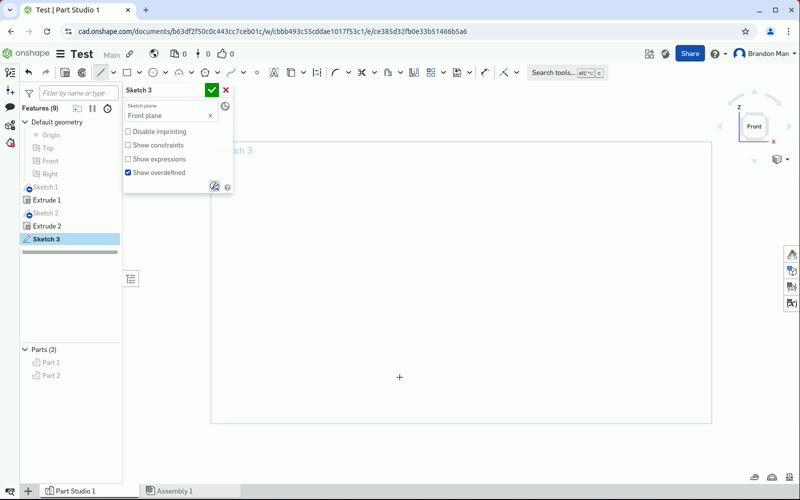
key_up(shift)
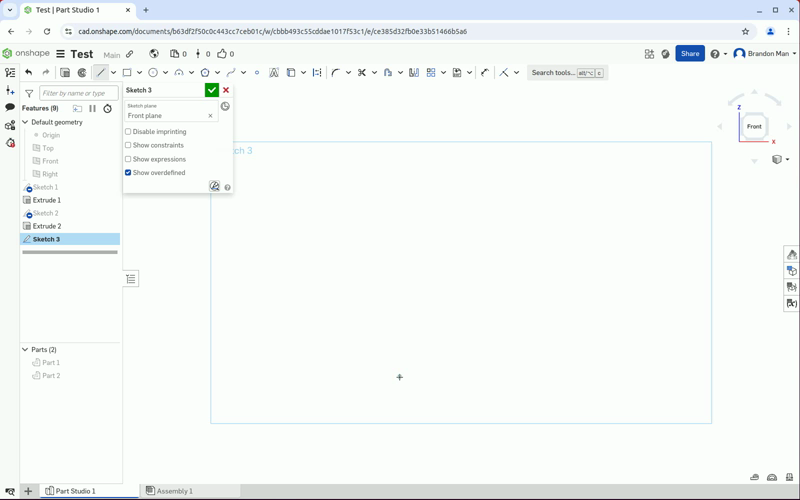
key_down(shift)
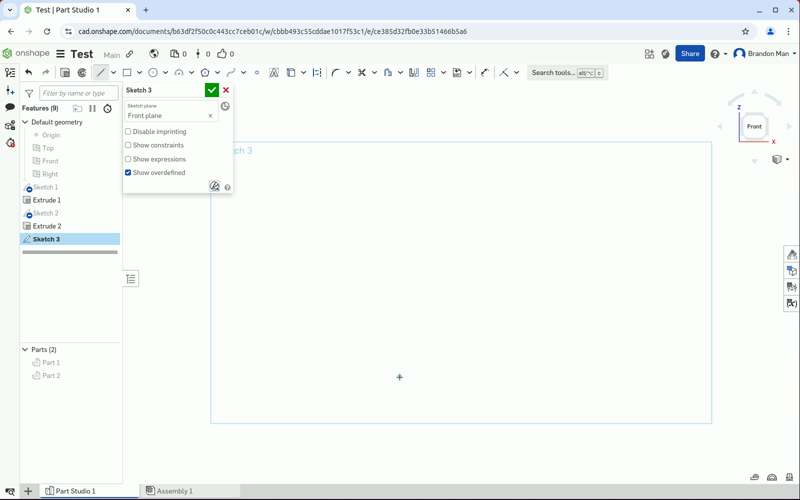
mouse_move(429, 376)
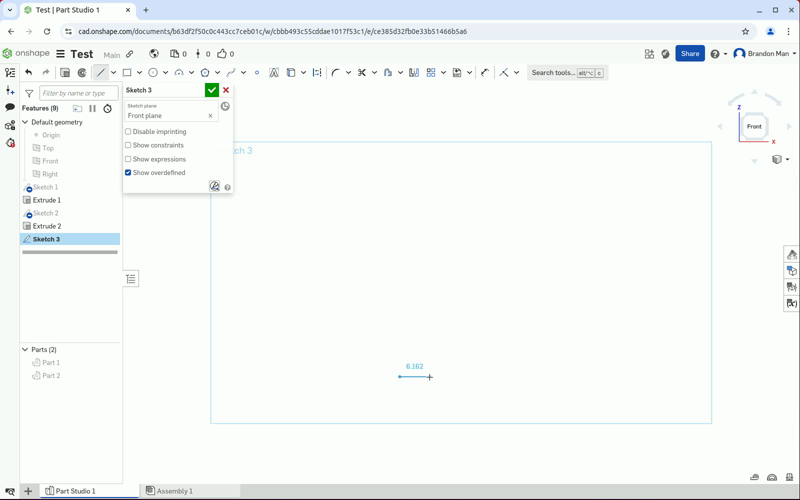
mouse_move(451, 376)
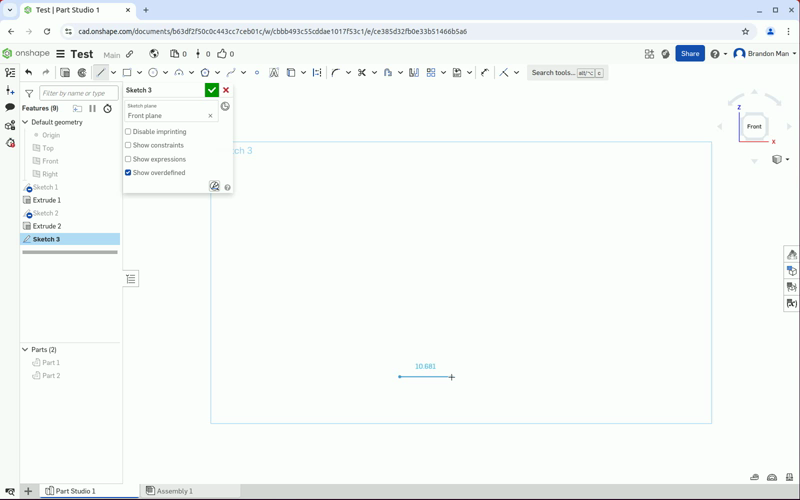
click(451, 376)
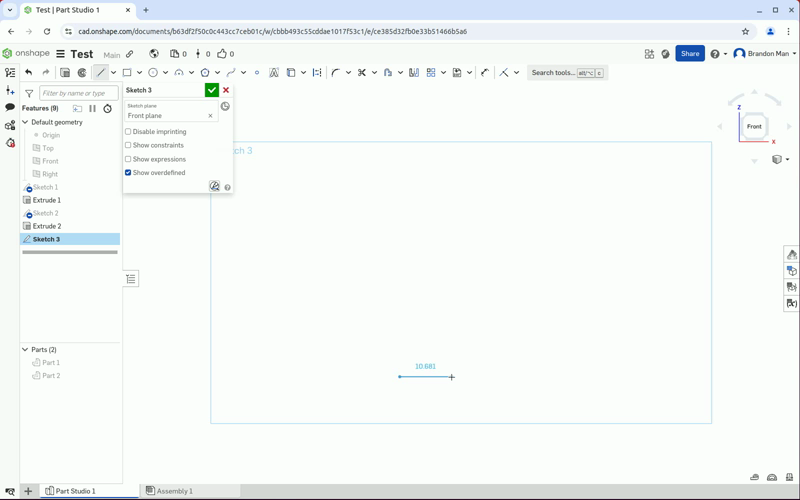
key_up(shift)
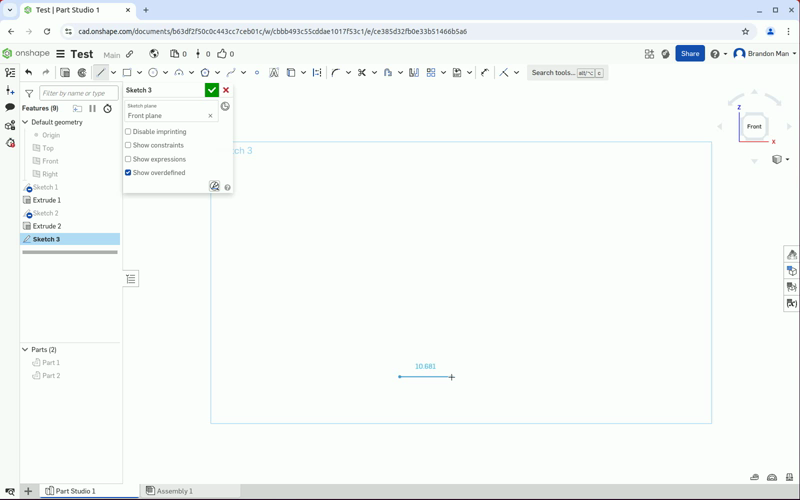
key_down(shift)
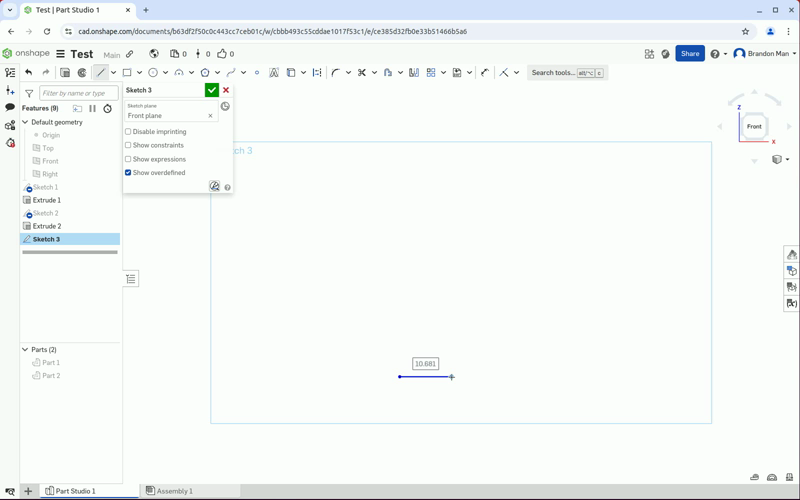
mouse_move(451, 244)
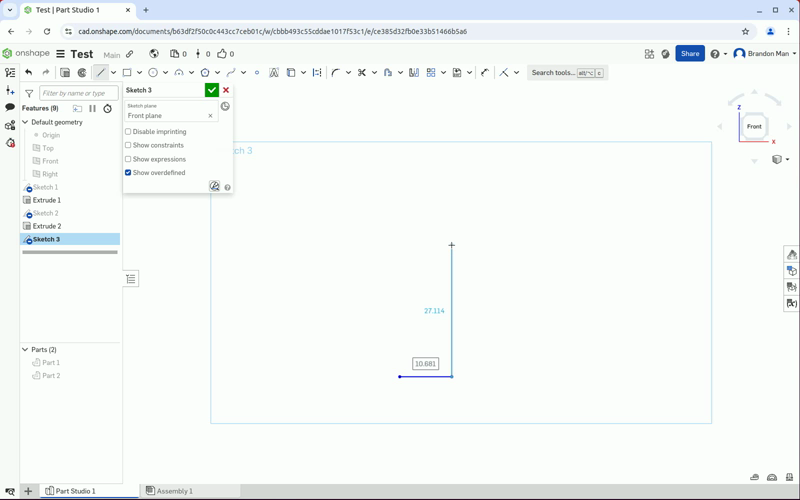
click(451, 244)
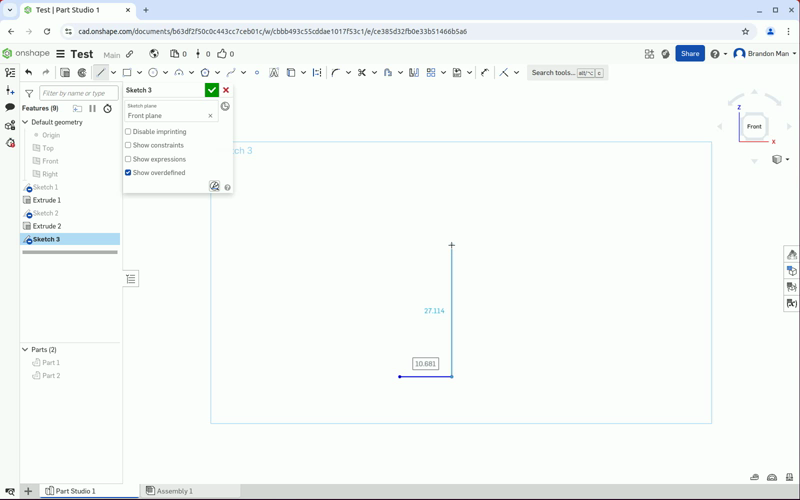
key_up(shift)
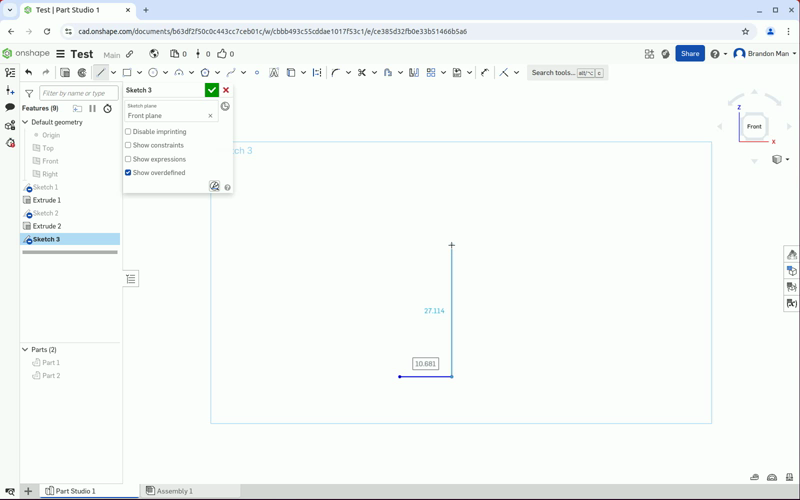
key_down(shift)
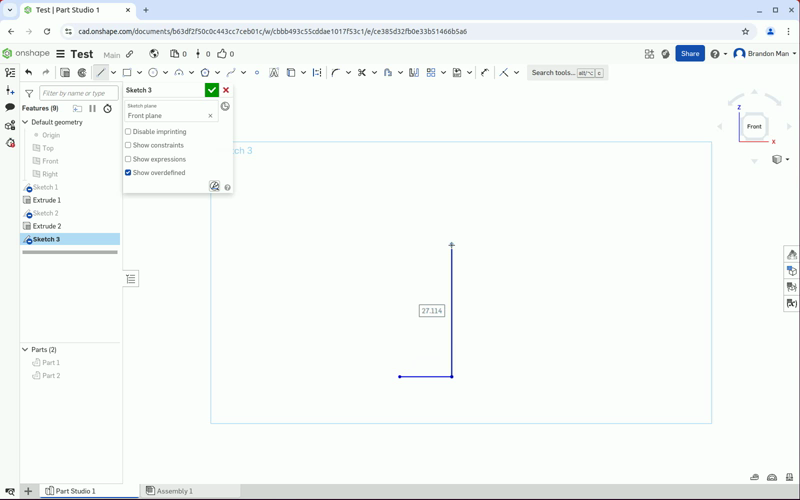
mouse_move(481, 244)
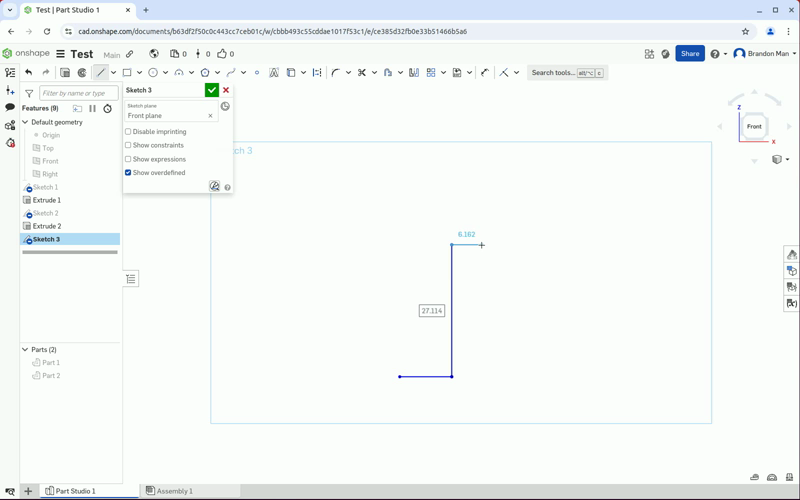
mouse_move(399, 244)
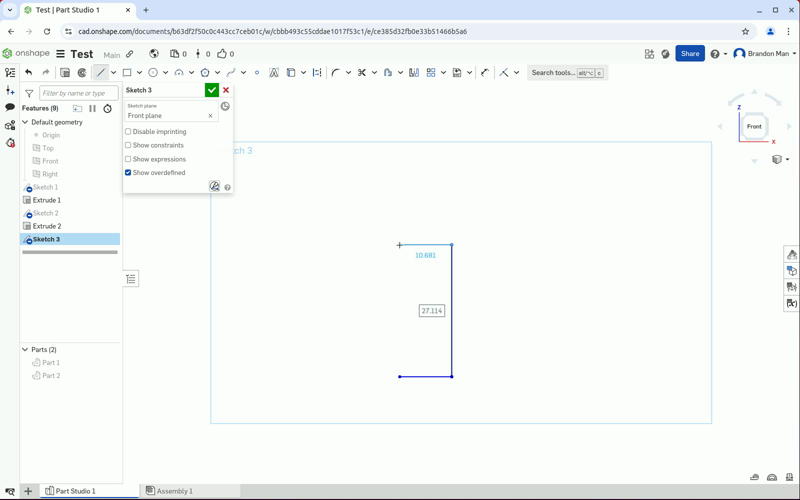
click(399, 244)
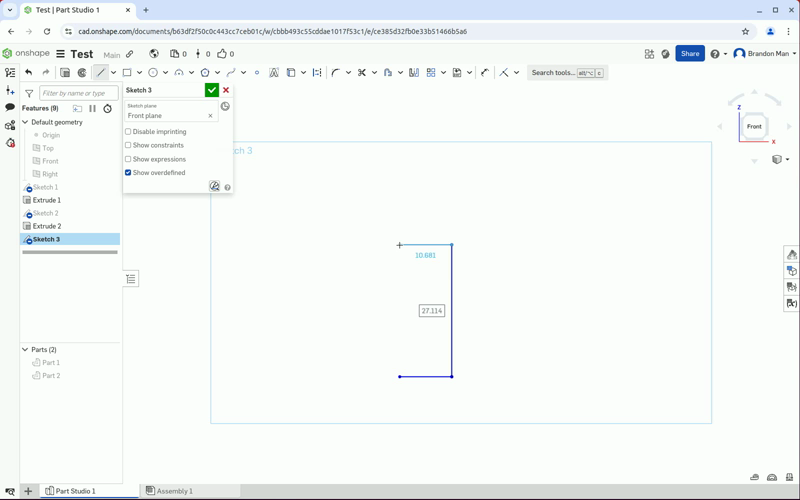
key_up(shift)
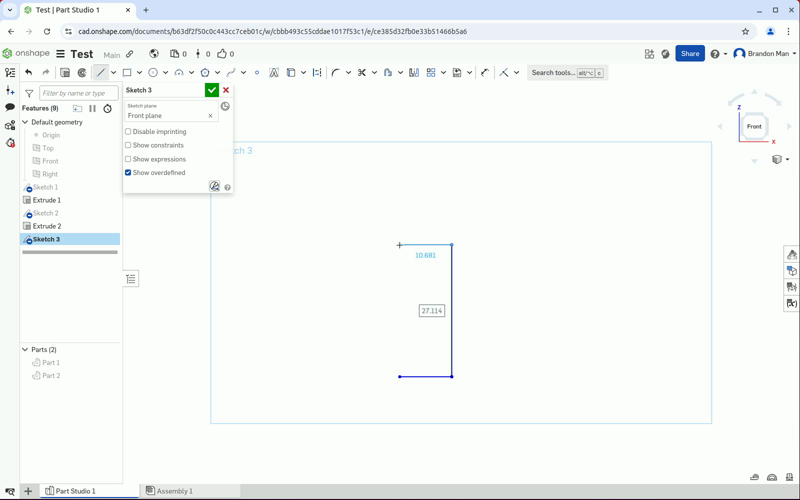
key_down(shift)
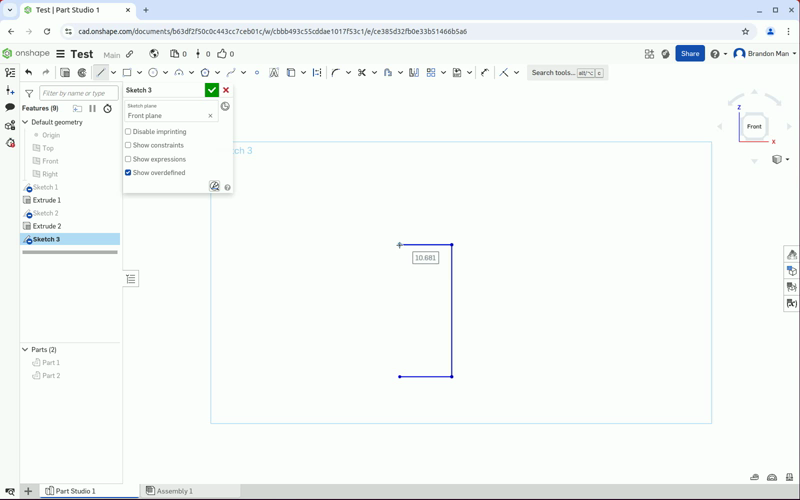
mouse_move(399, 376)
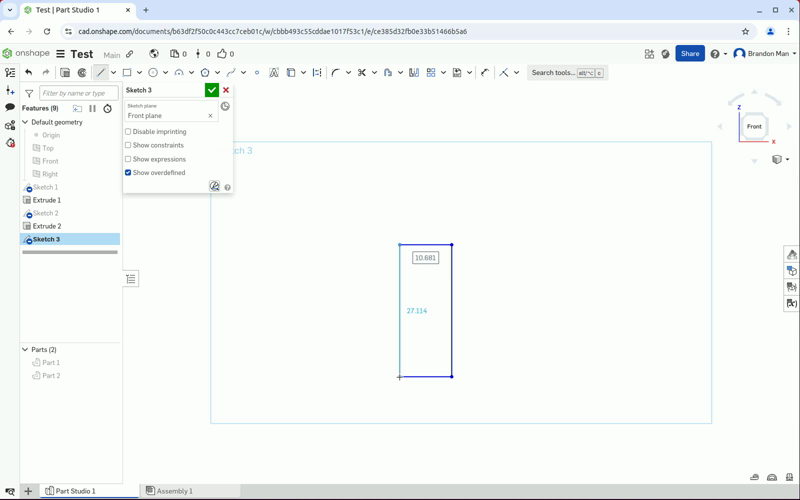
key_up(shift)
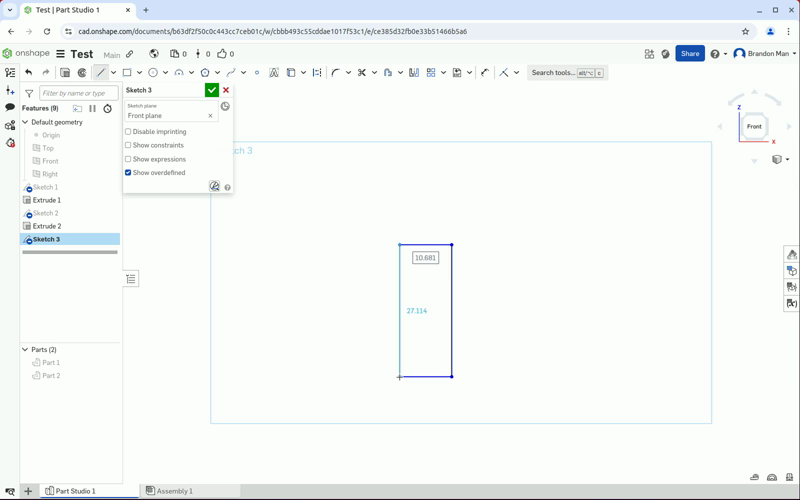
click(399, 376)
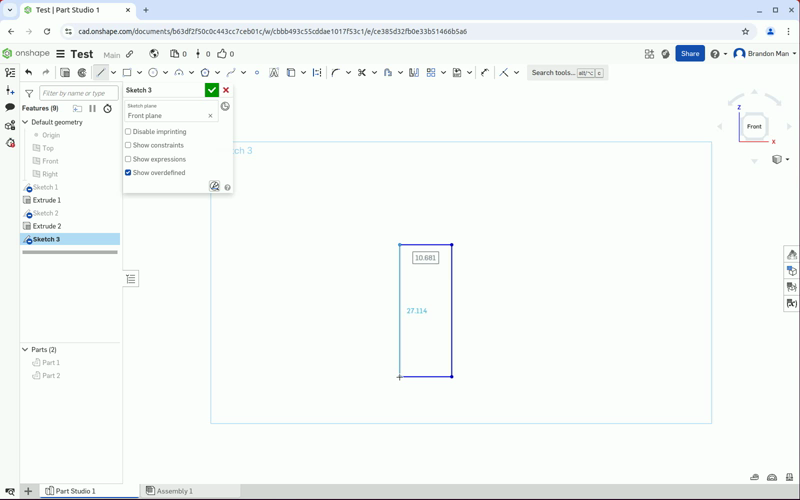
key(esc)
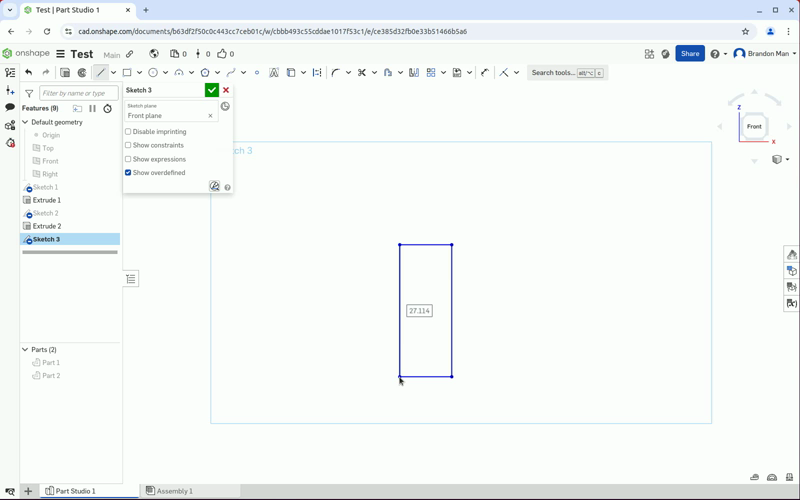
mouse_move(439, 328)
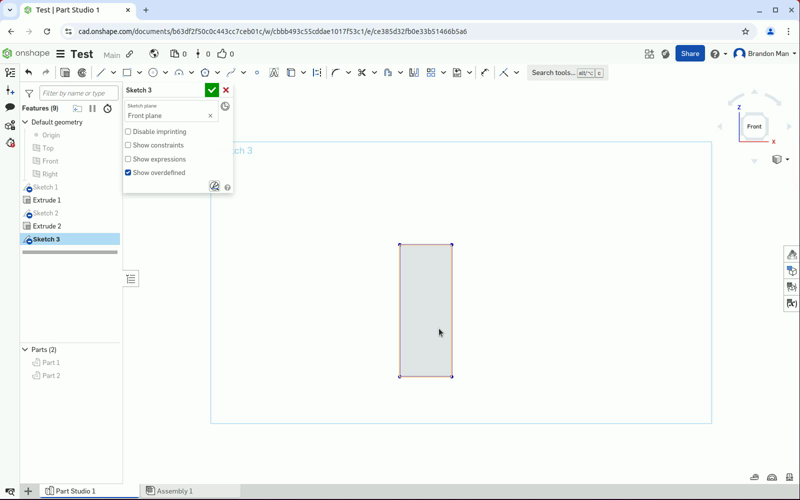
click(439, 328)
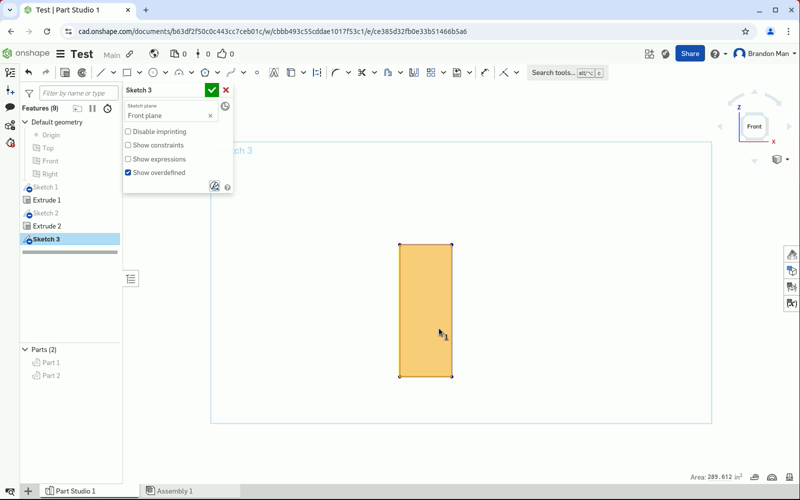
mouse_move(73, 352)
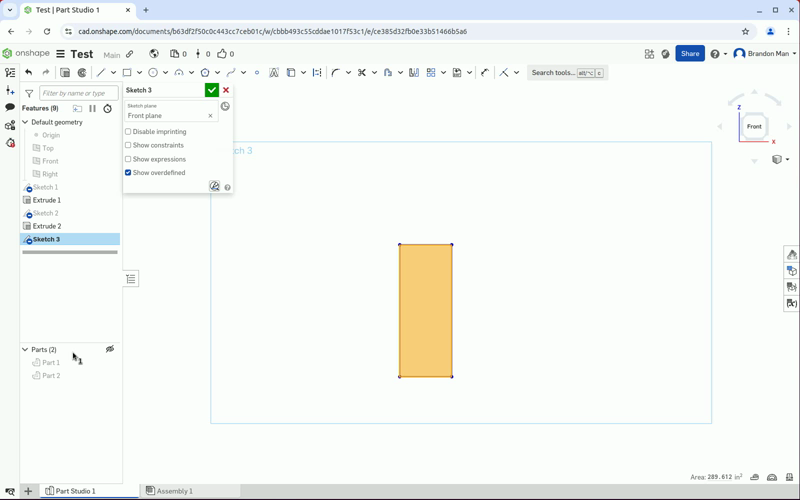
key(shift+y)
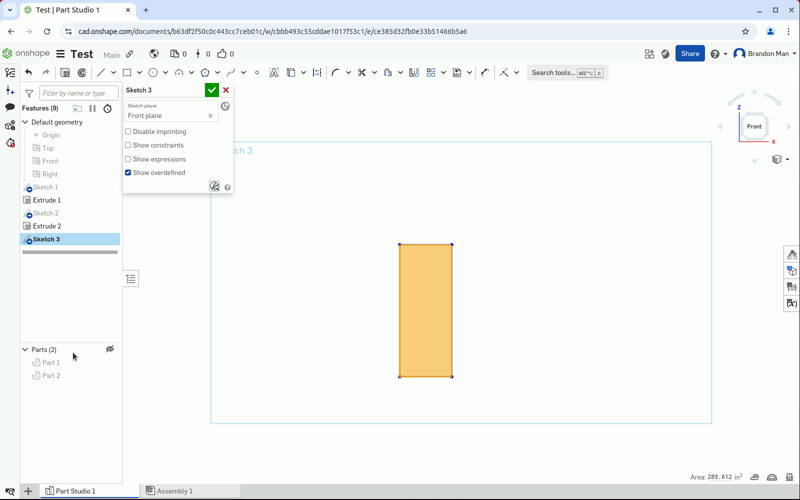
key(shift+e)
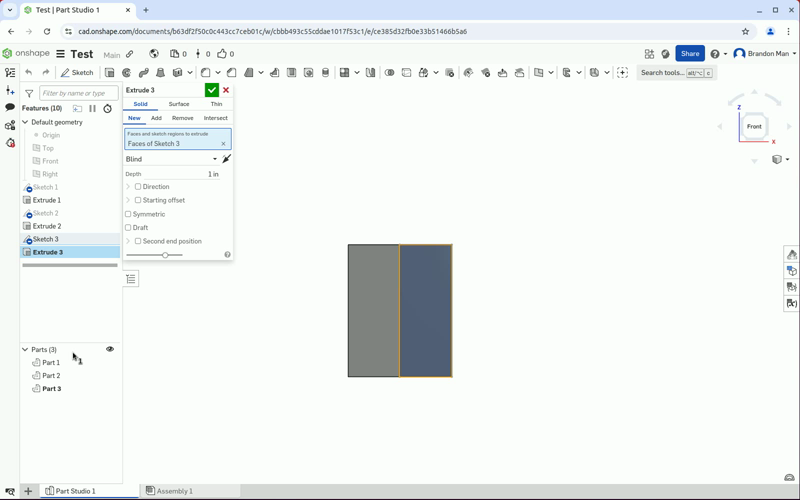
mouse_move(143, 106)
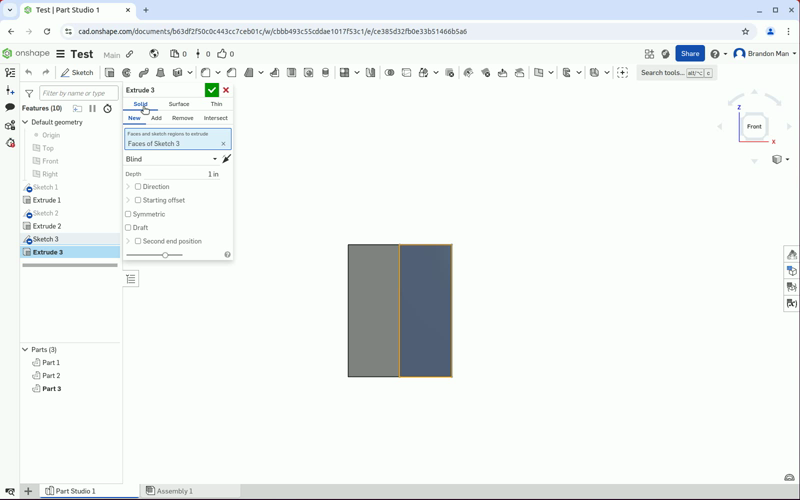
click(143, 106)
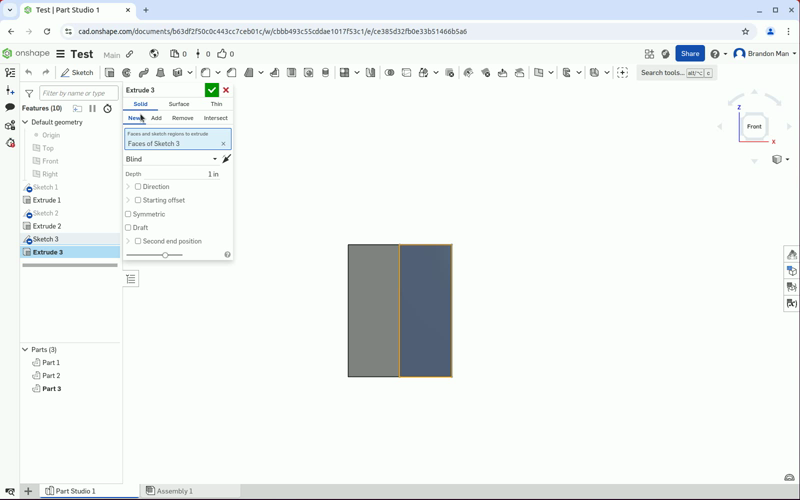
mouse_move(137, 120)
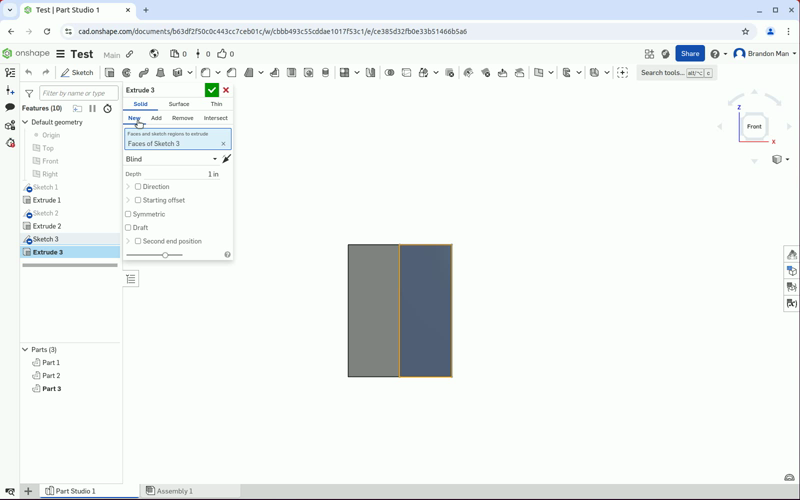
click(137, 120)
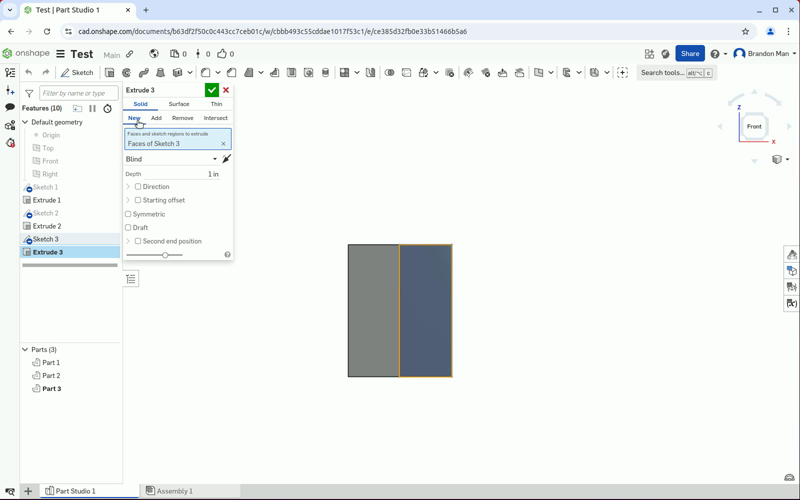
key(tab, 4)
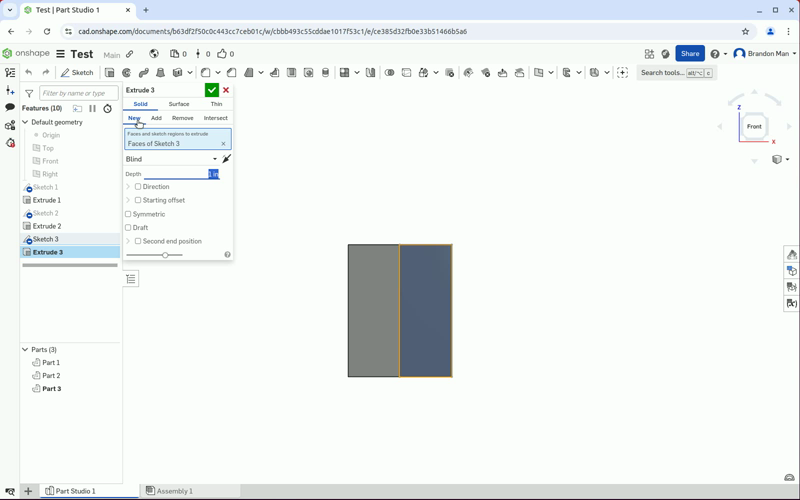
text(0.722)
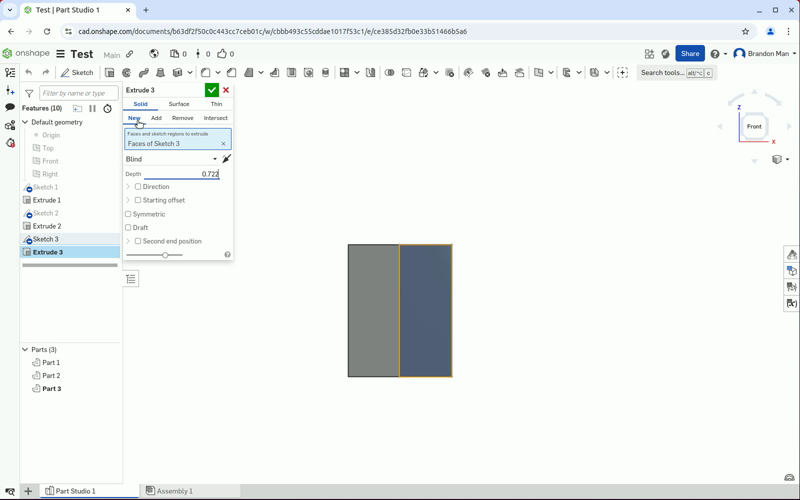
key(enter)
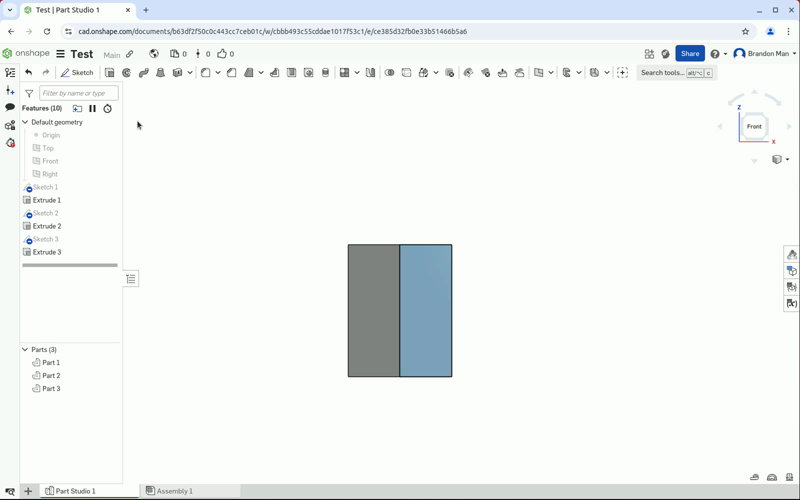
key(shift+h)
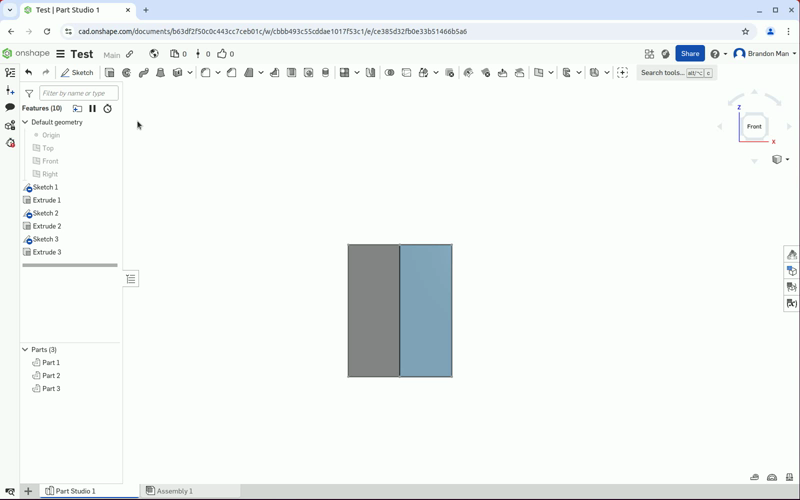
key(shift+h)
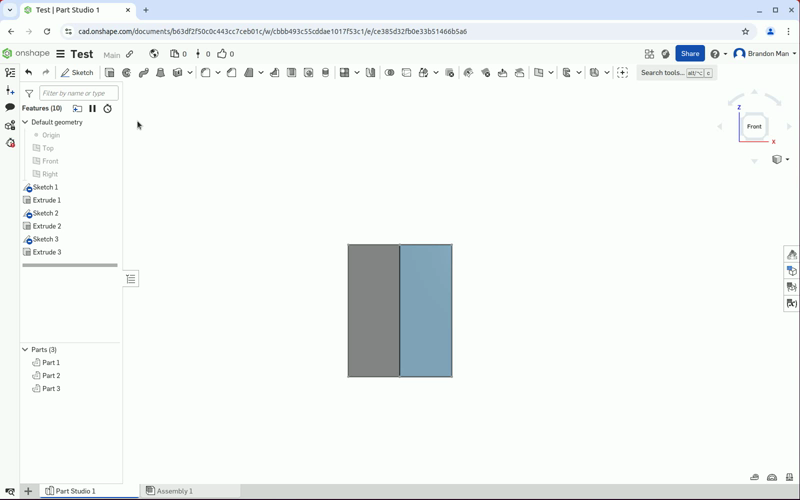
key(shift+7)
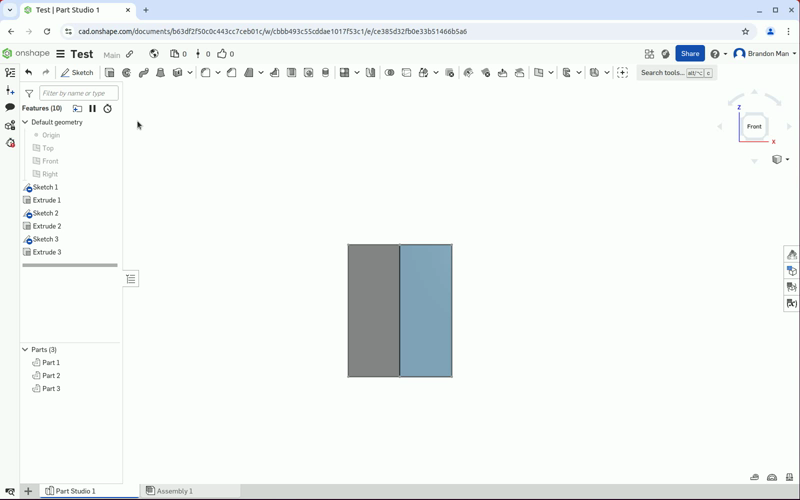
key(left, 2)
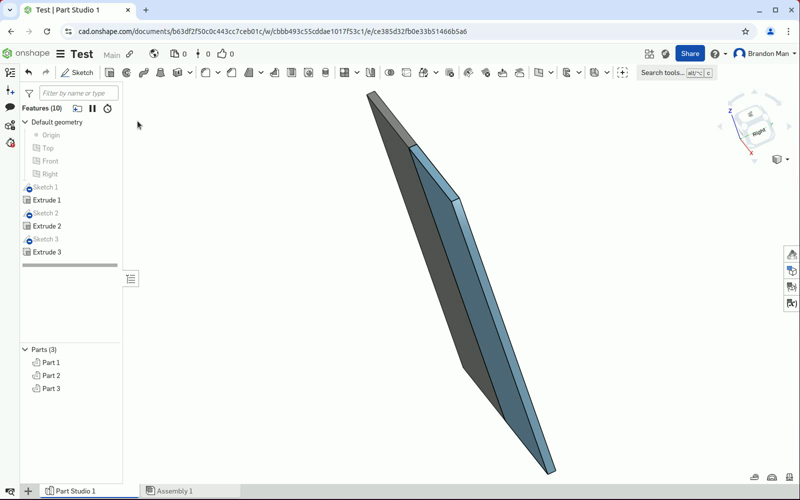
key(down, 2)
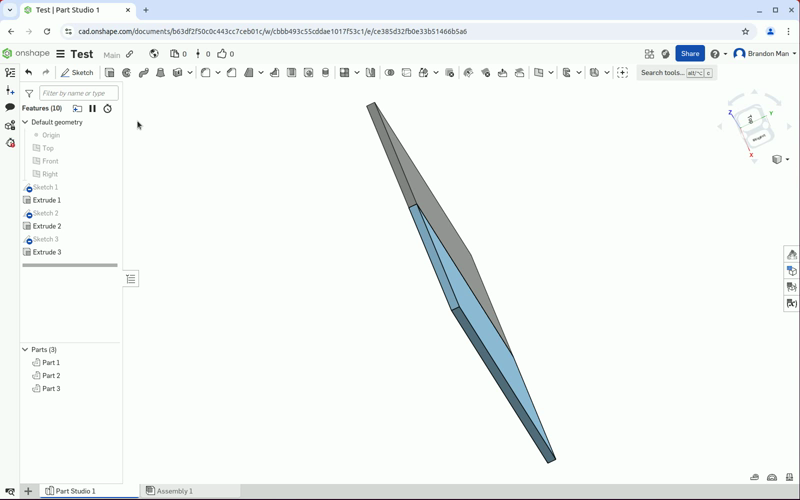
key(up, 2)
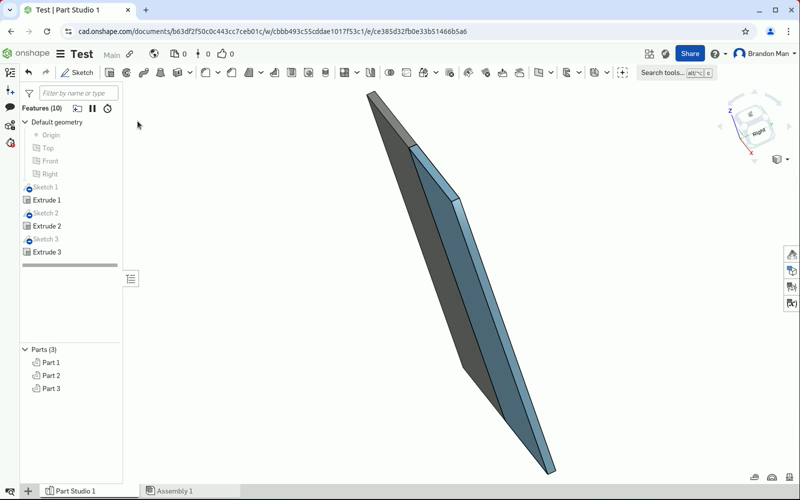
key(right, 2)
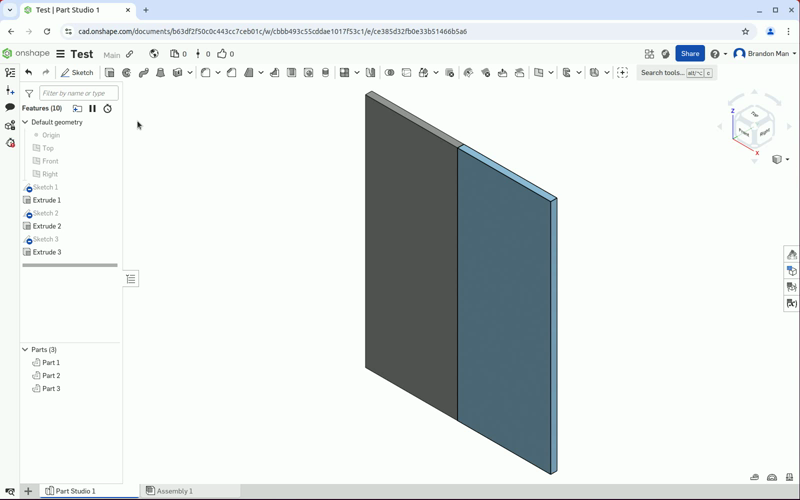
mouse_move(73, 189)
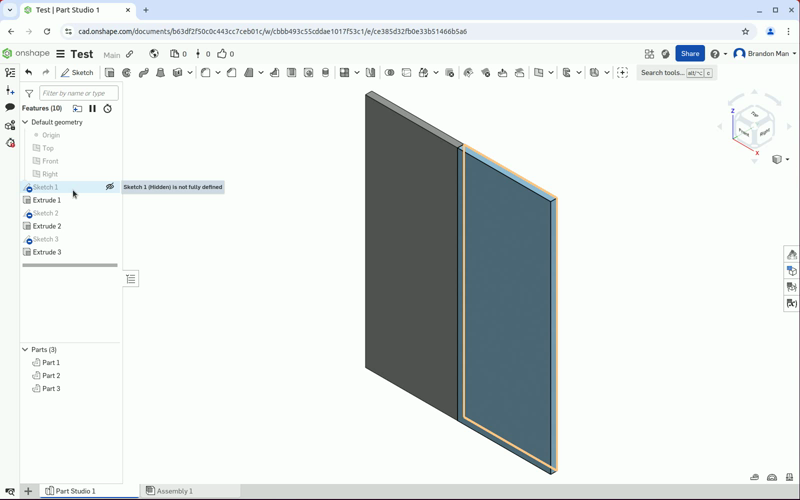
click(73, 189)